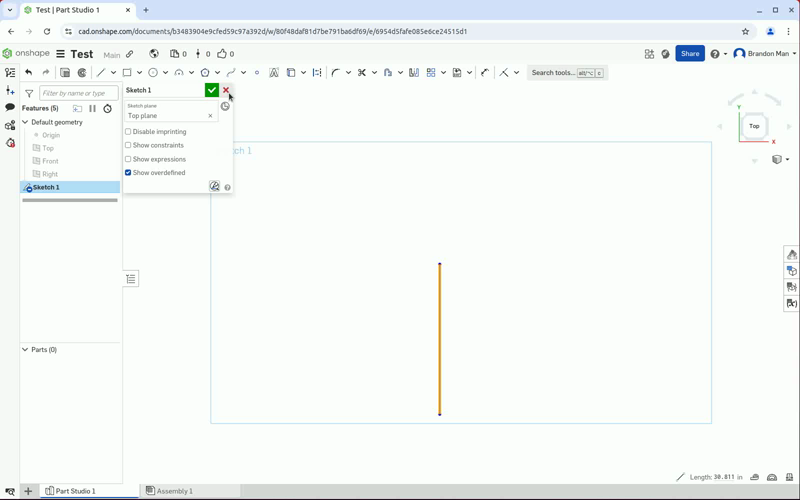
key(shift+h)
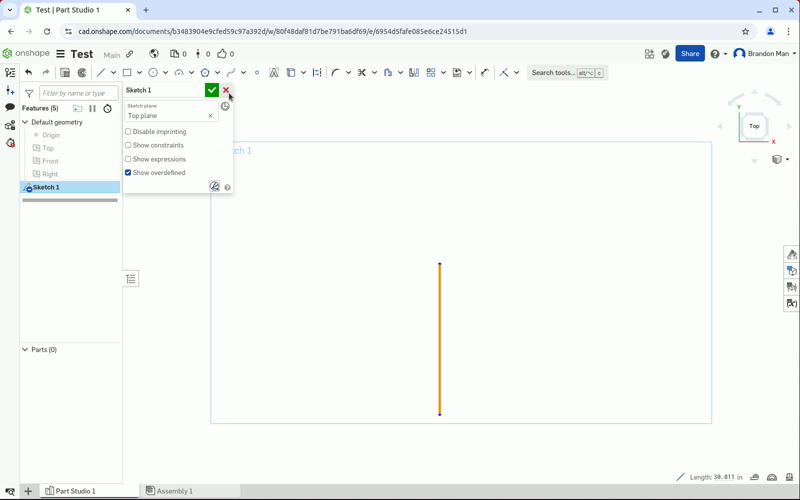
key(shift+s)
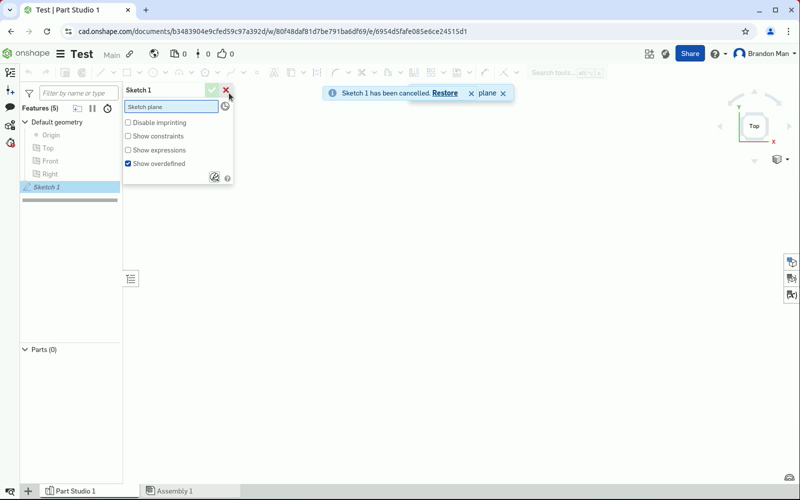
mouse_move(73, 150)
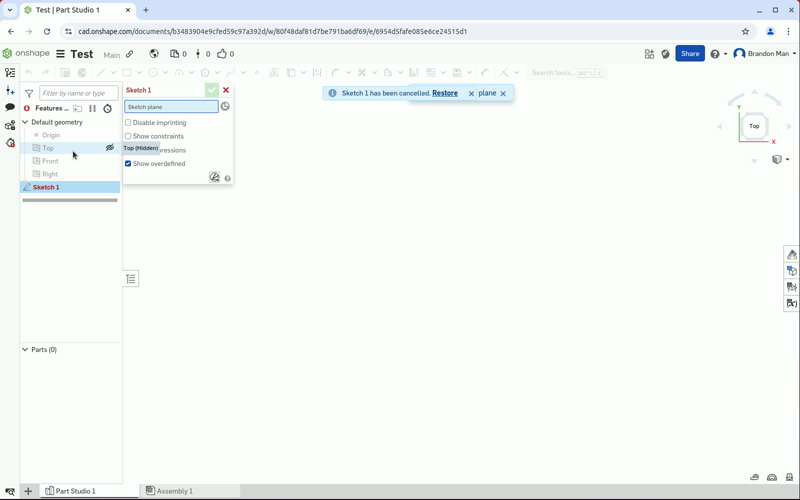
click(73, 150)
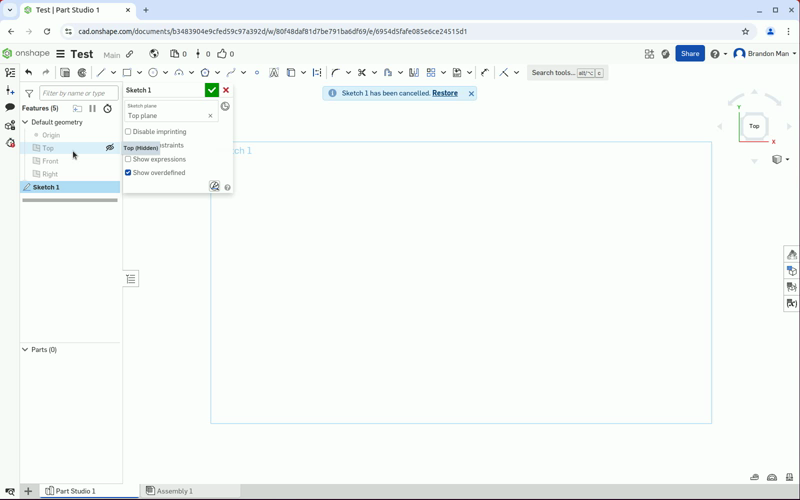
mouse_move(73, 352)
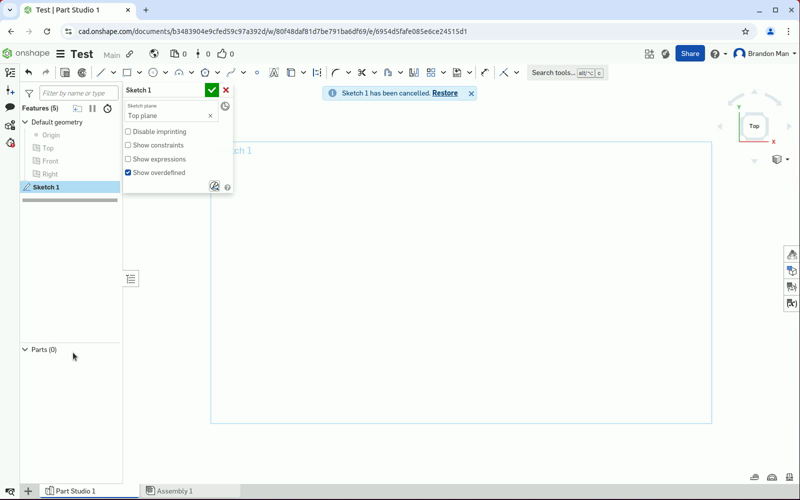
key(y)
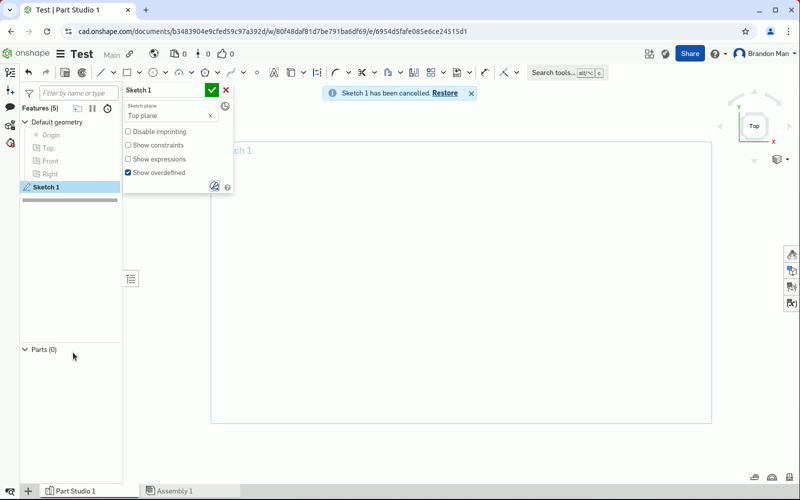
key(c)
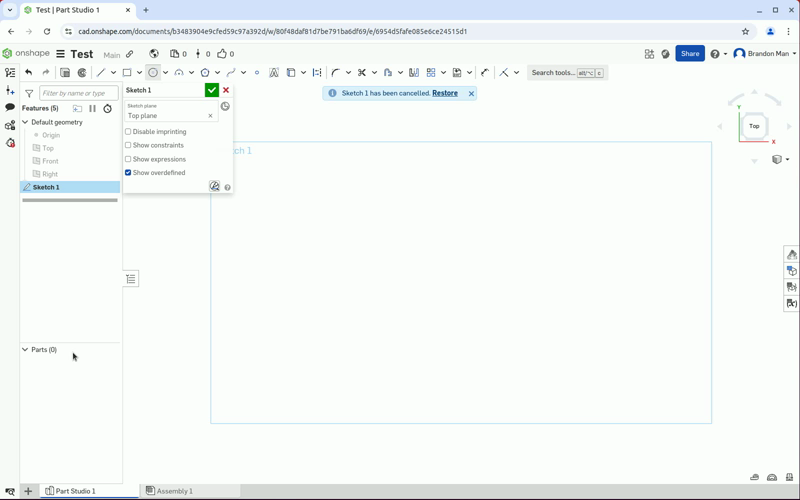
key_down(shift)
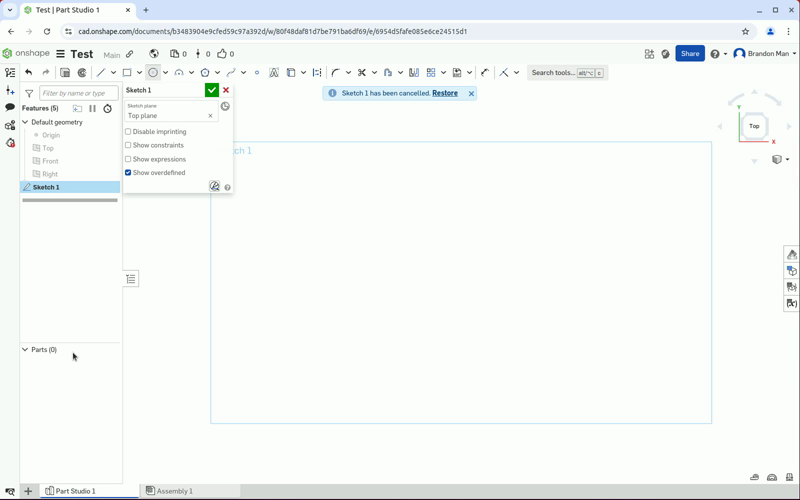
mouse_move(461, 282)
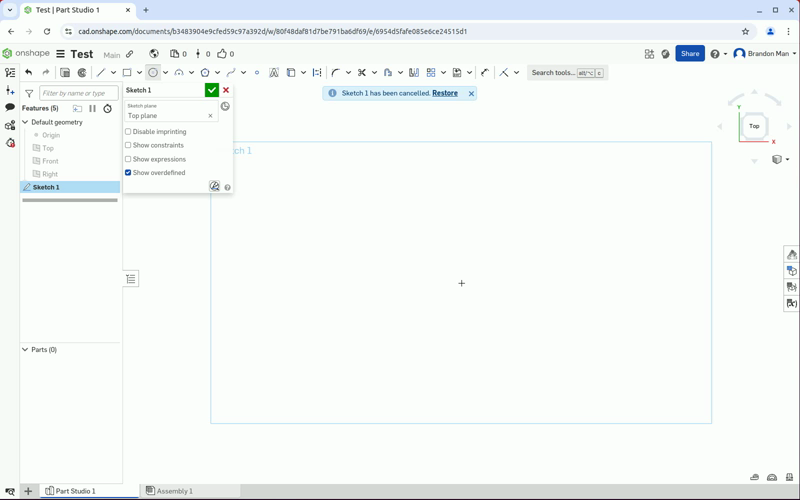
click(461, 282)
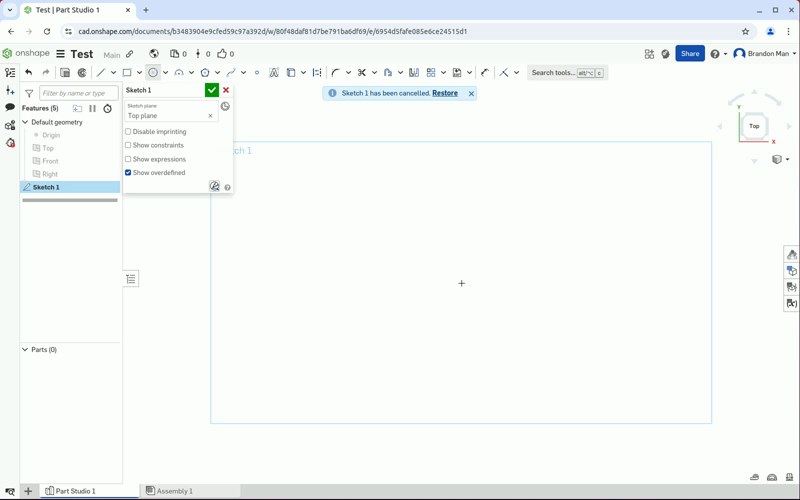
key_up(shift)
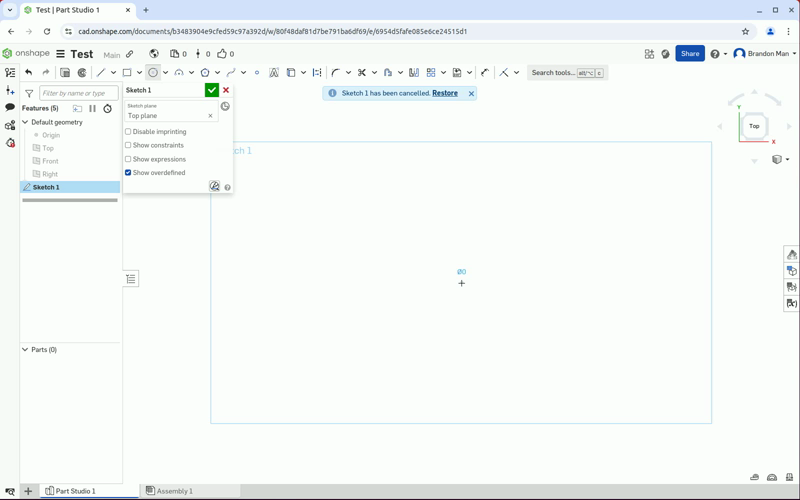
mouse_move(466, 282)
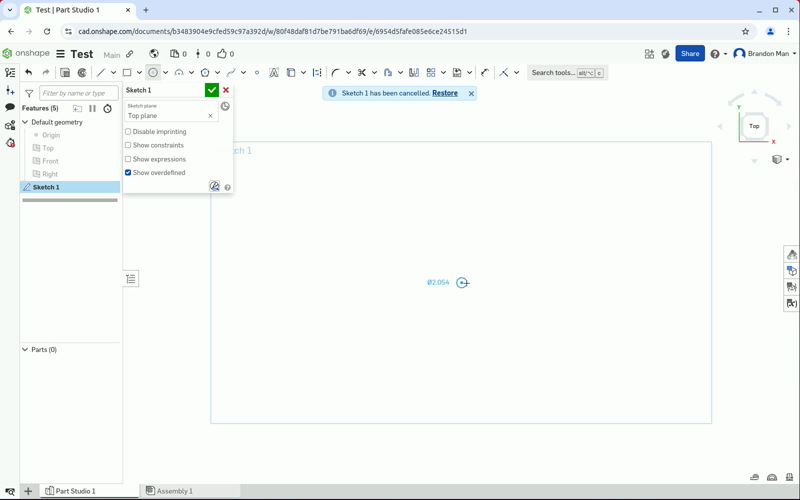
click(466, 282)
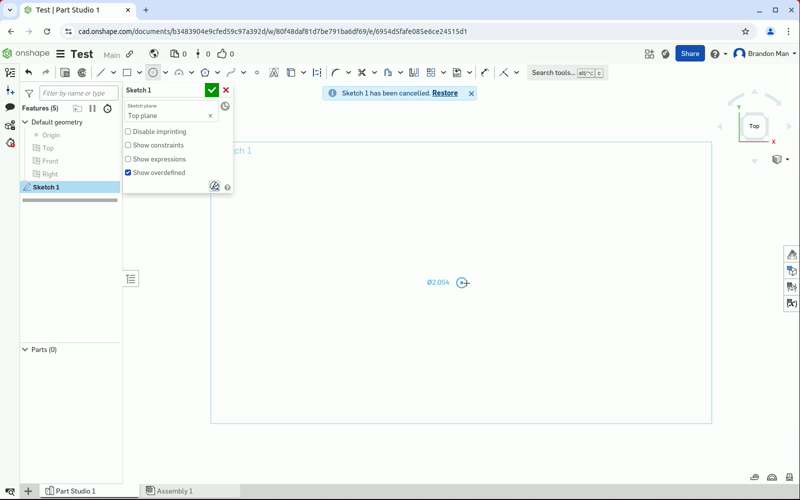
key(esc)
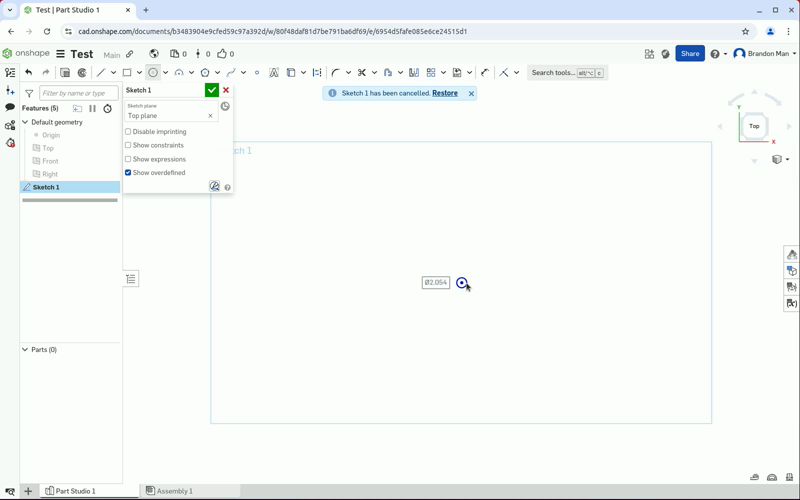
mouse_move(464, 279)
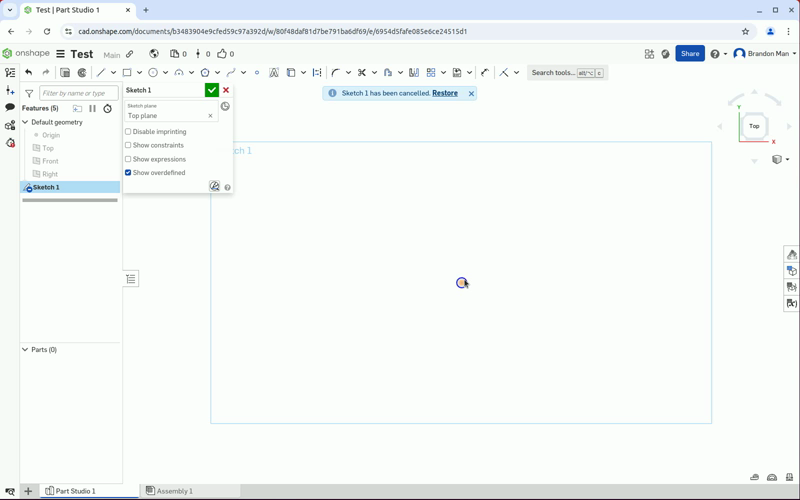
scroll(6)
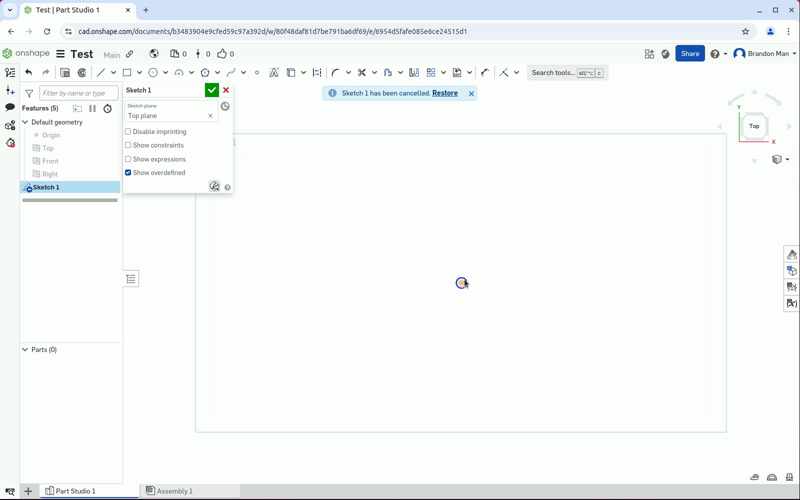
scroll(6)
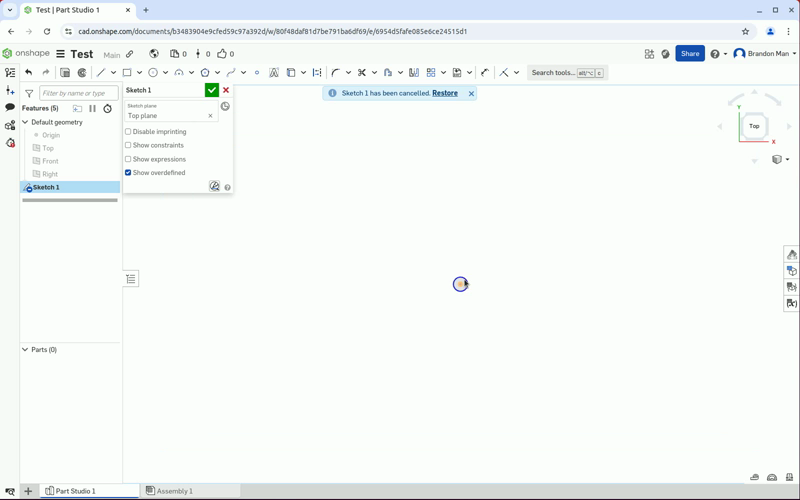
scroll(6)
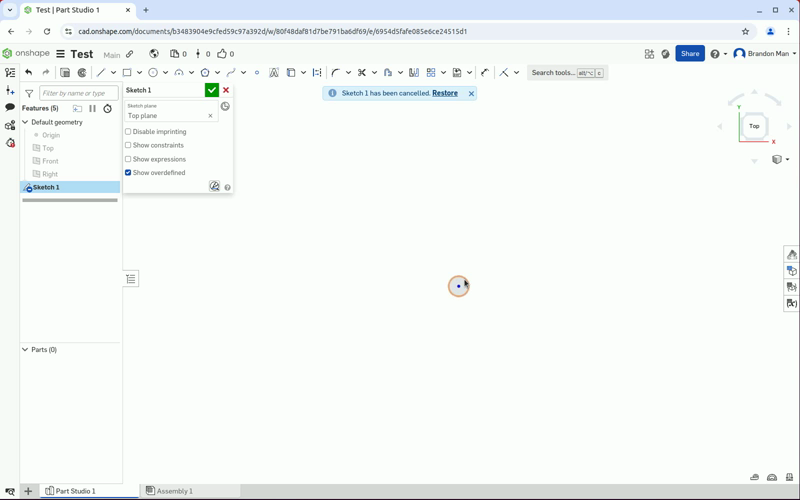
scroll(6)
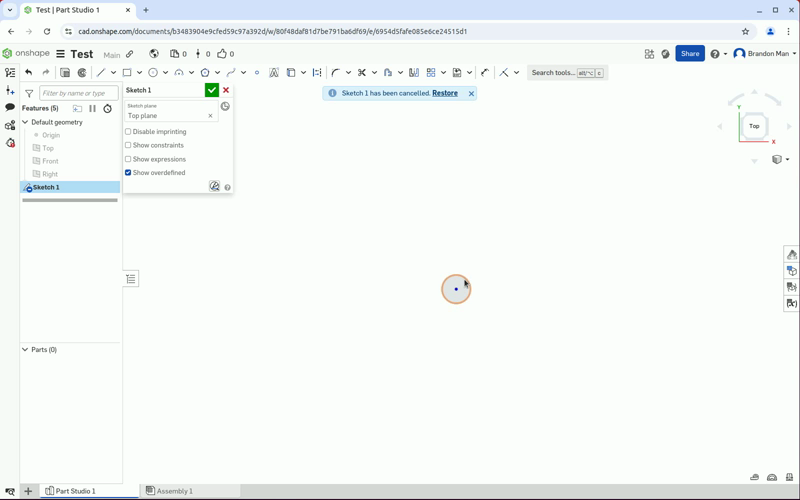
scroll(6)
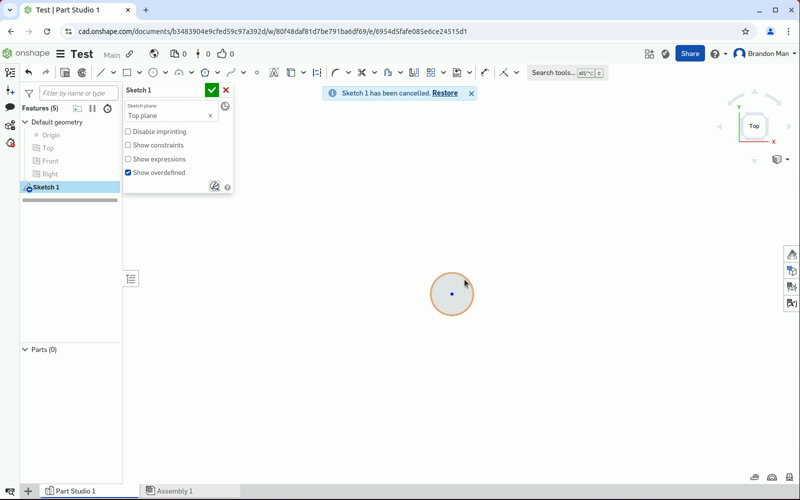
scroll(6)
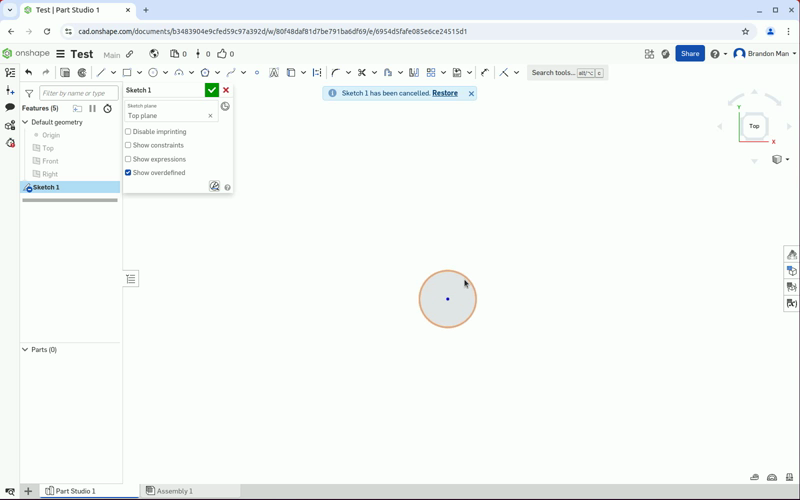
scroll(6)
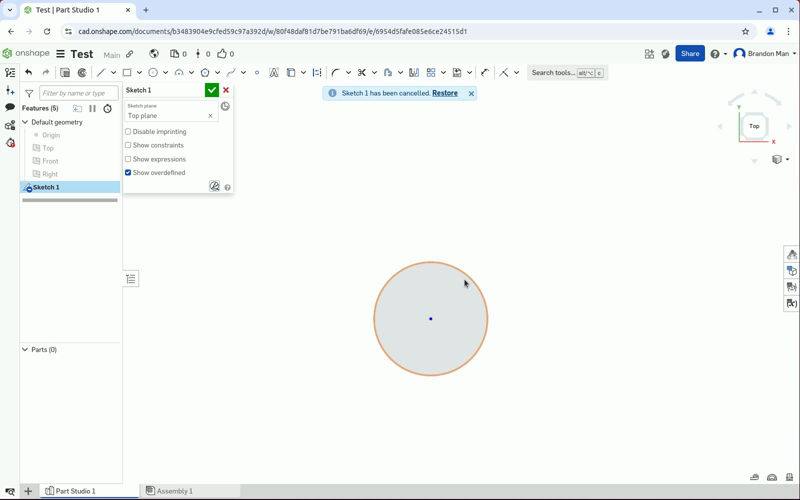
click(464, 279)
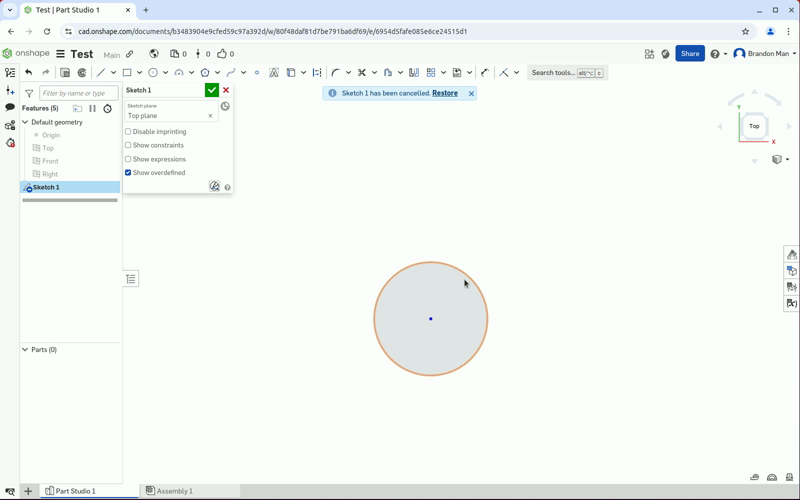
scroll(-6)
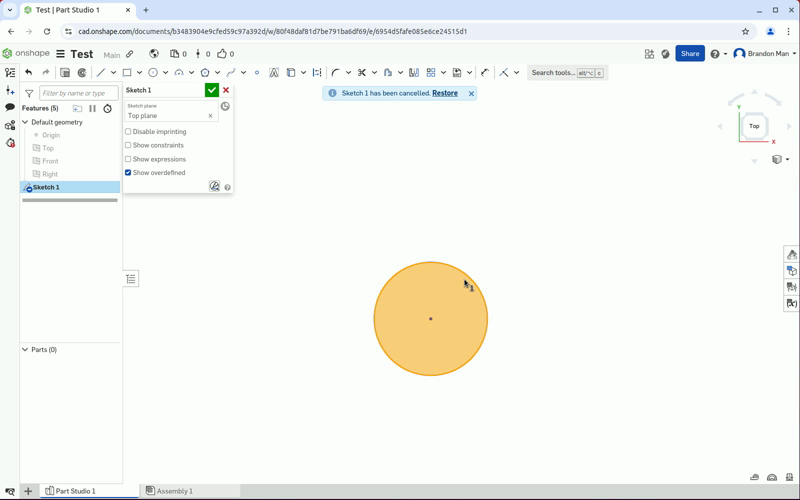
scroll(-6)
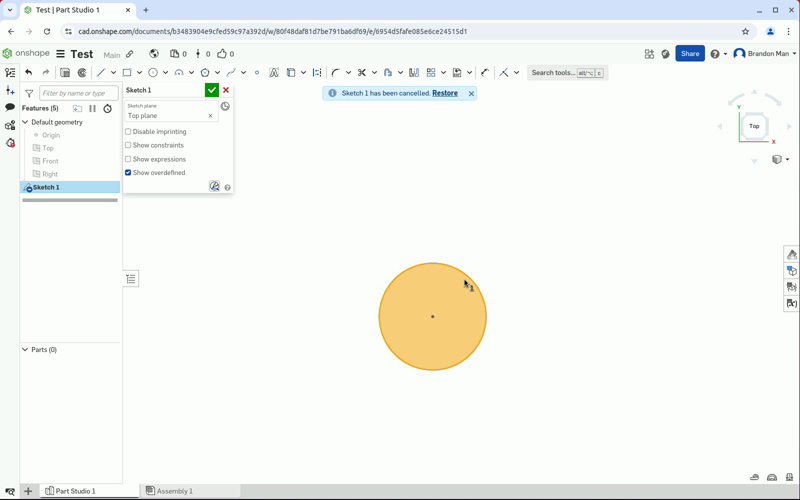
scroll(-6)
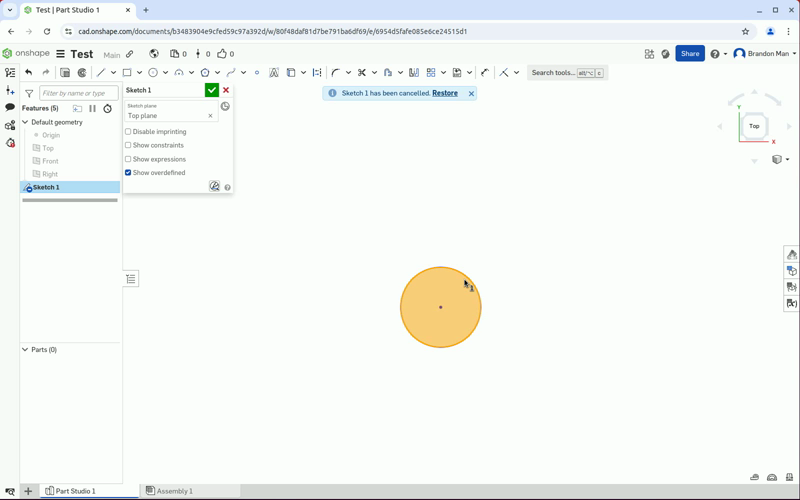
scroll(-6)
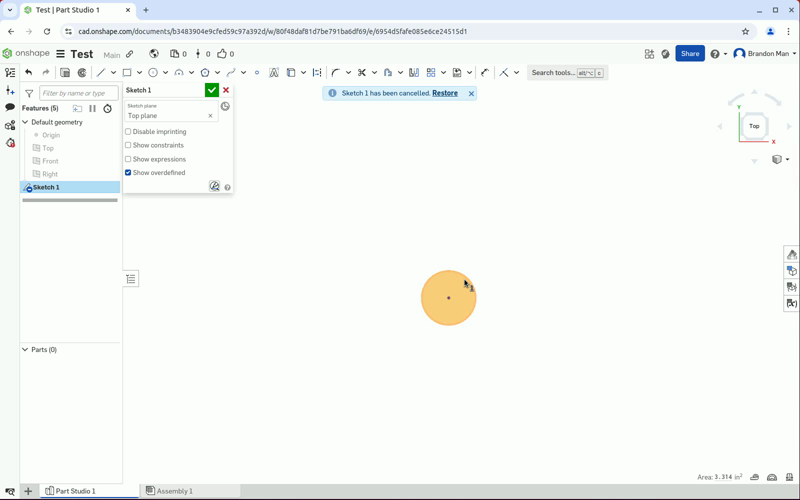
scroll(-6)
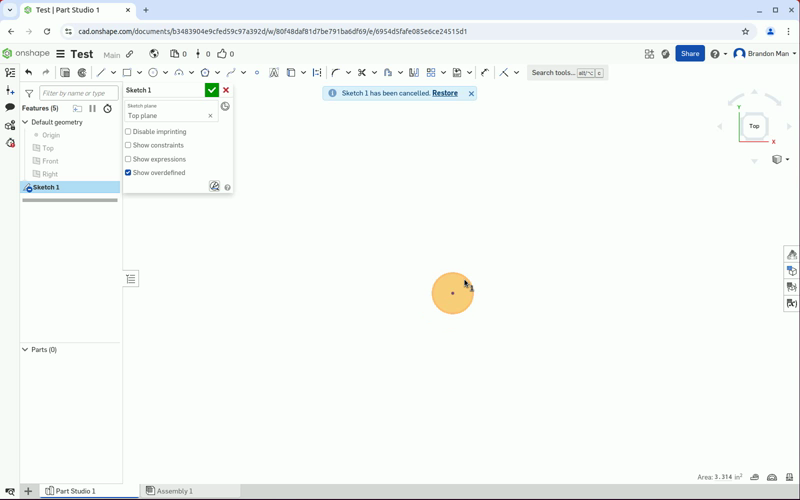
scroll(-6)
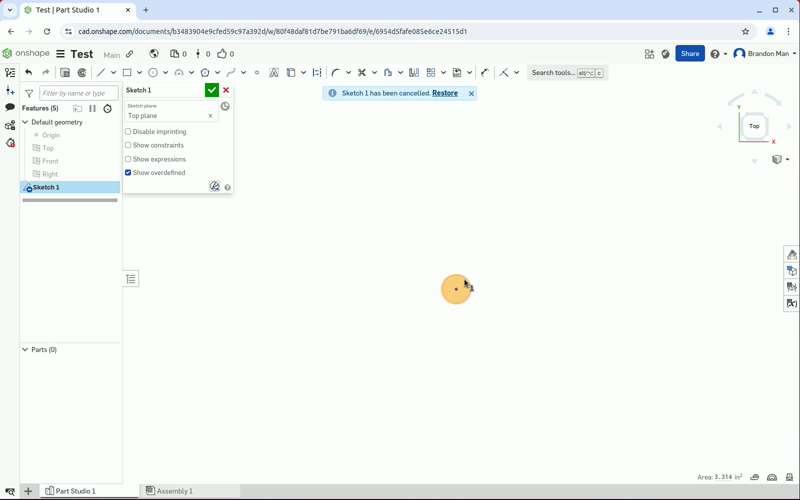
scroll(-6)
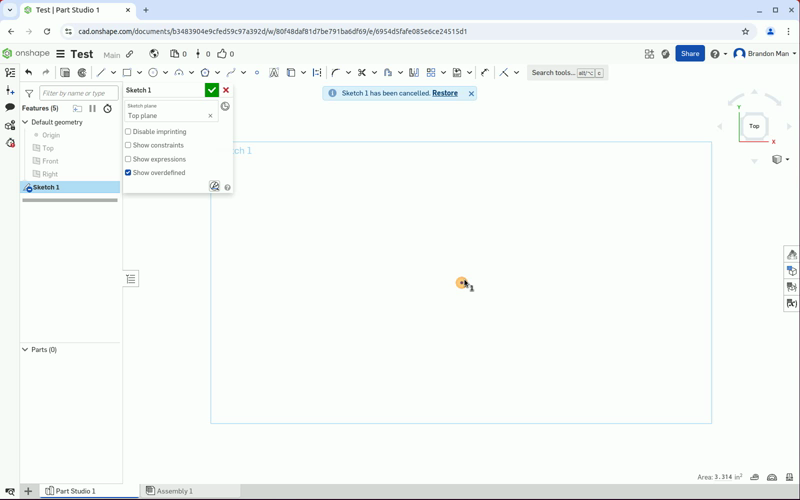
mouse_move(73, 352)
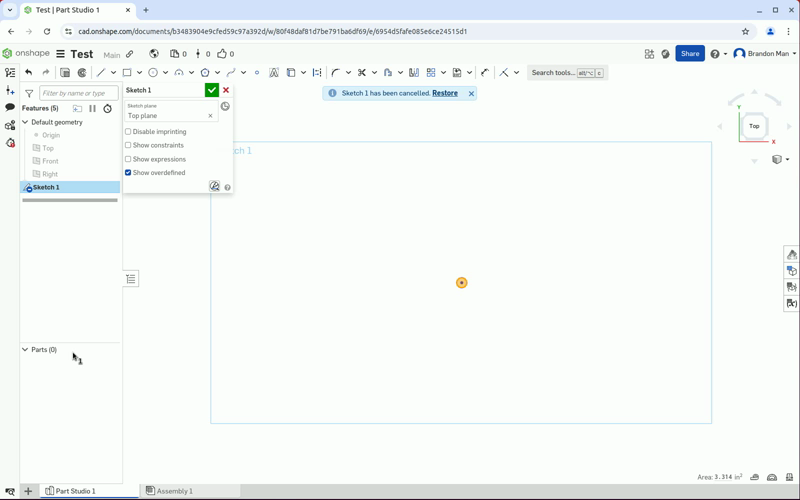
key(shift+y)
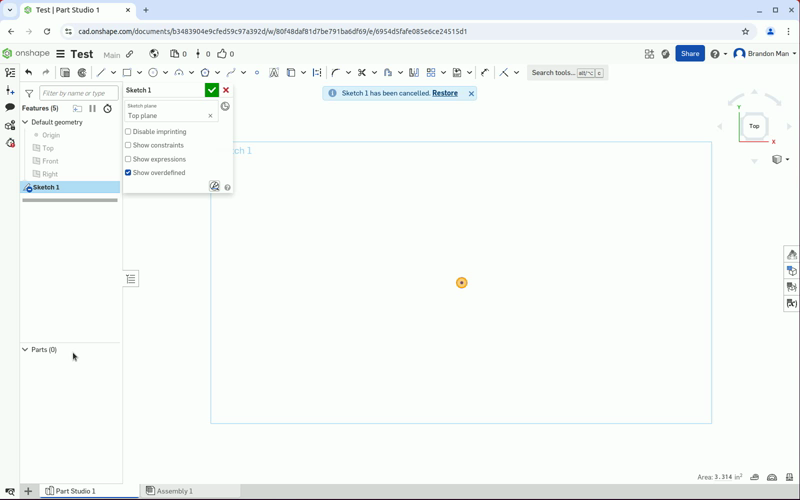
key(shift+e)
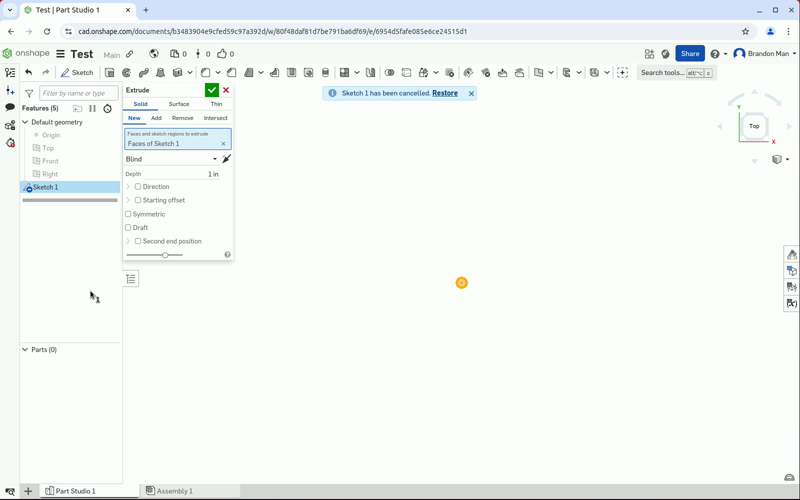
mouse_move(143, 106)
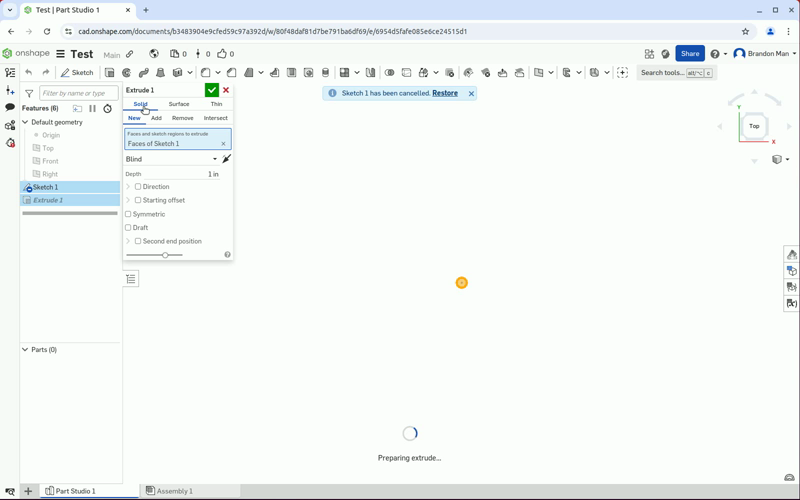
click(143, 106)
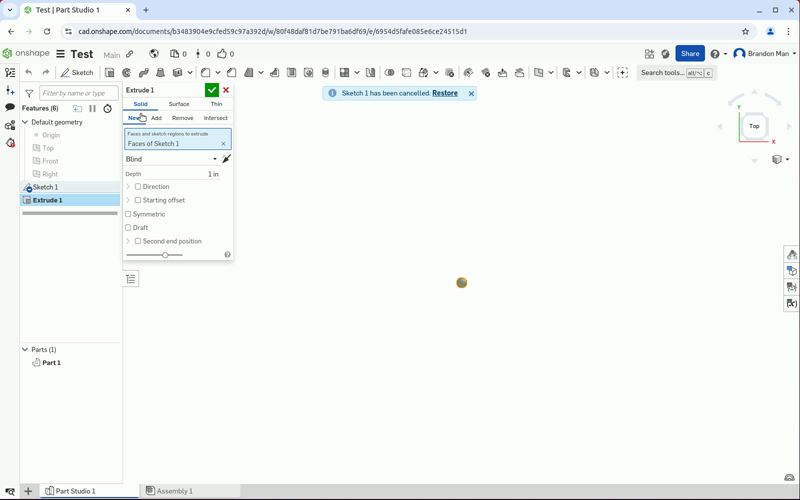
mouse_move(137, 120)
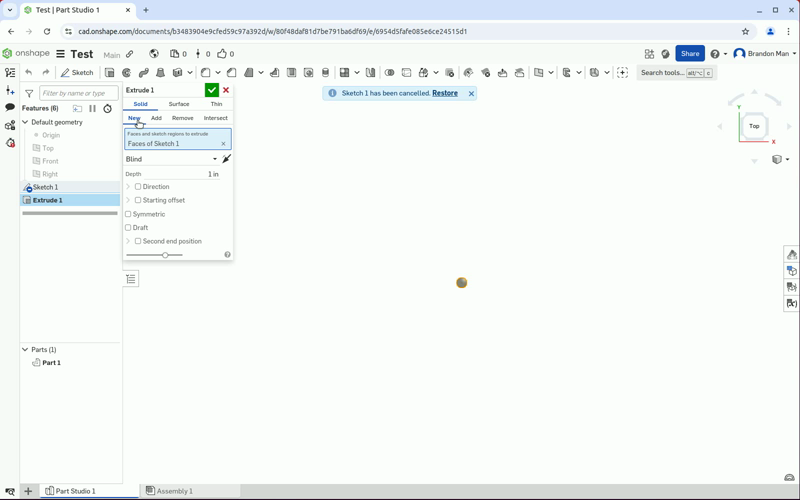
click(137, 120)
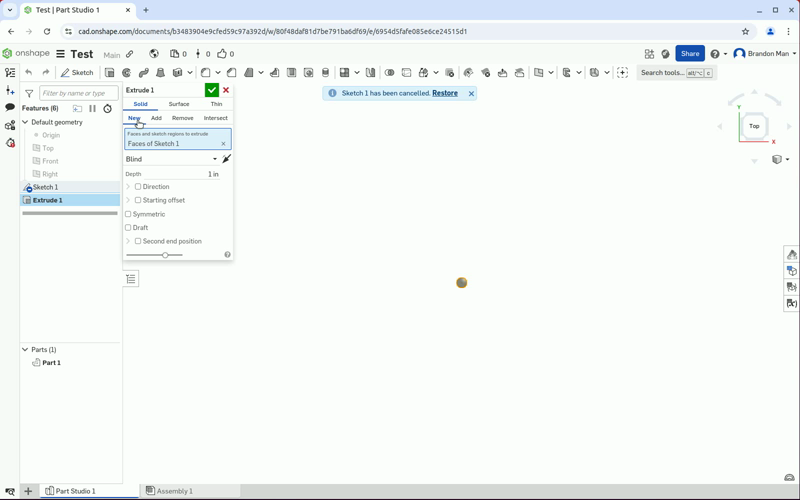
key(tab, 4)
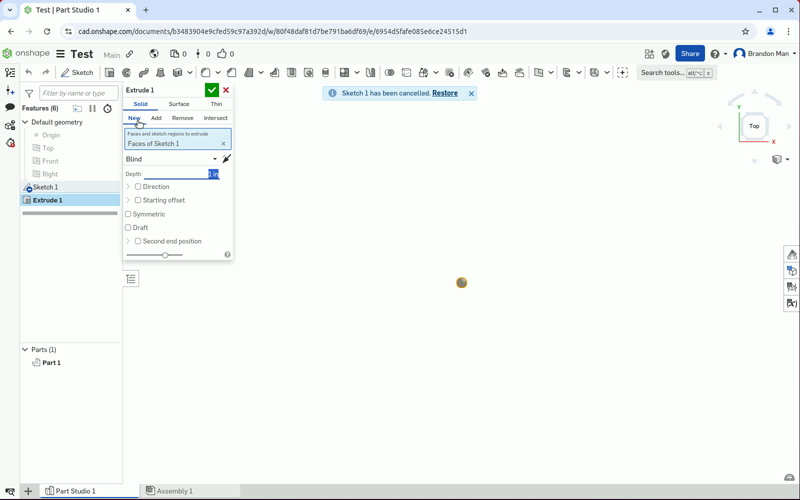
text(23.108)
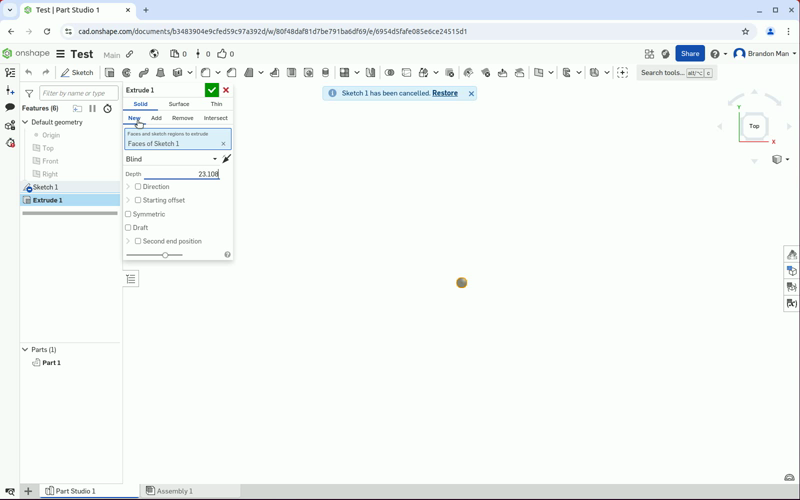
key(enter)
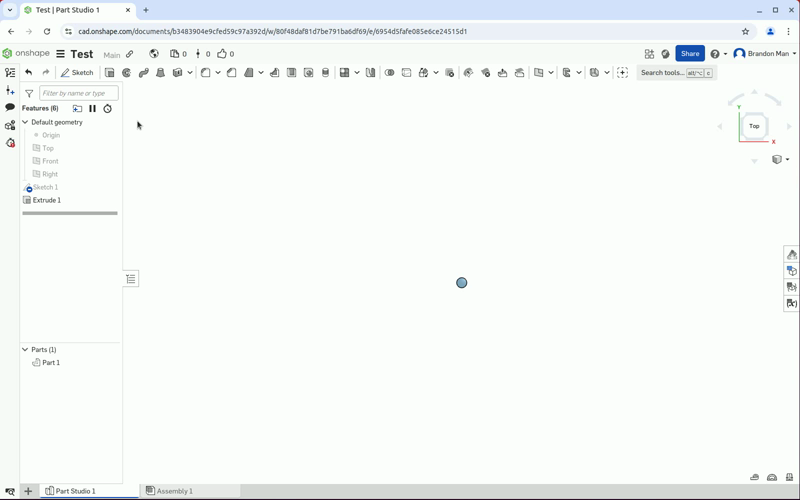
key(shift+h)
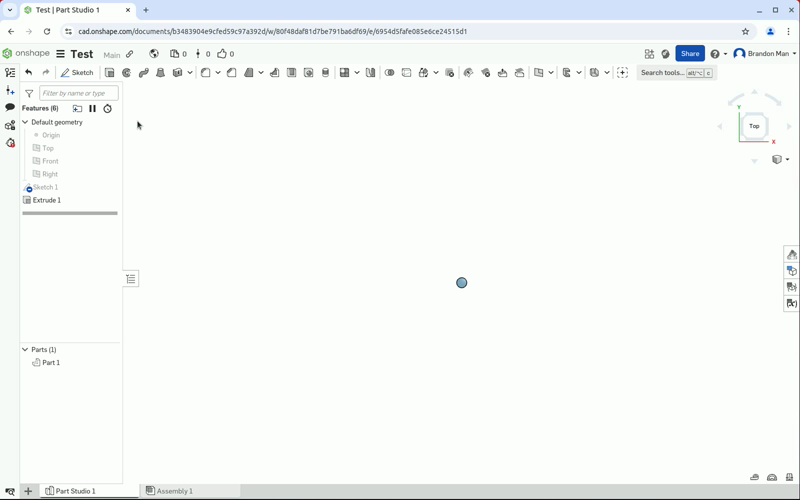
key(shift+h)
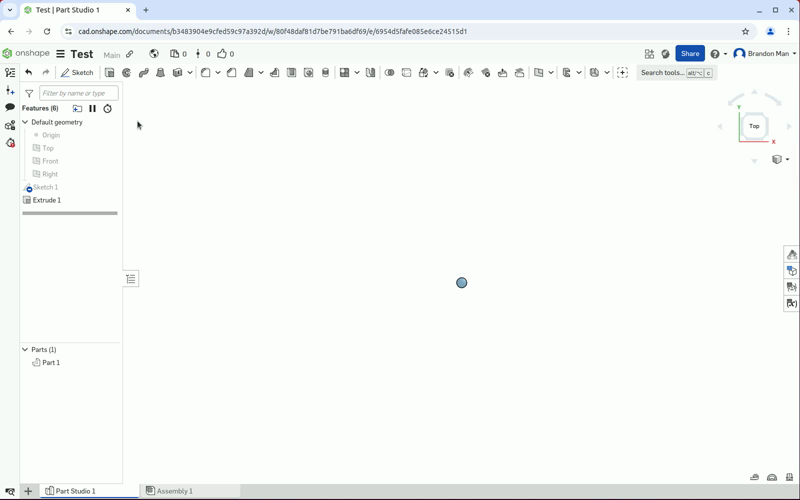
mouse_move(73, 189)
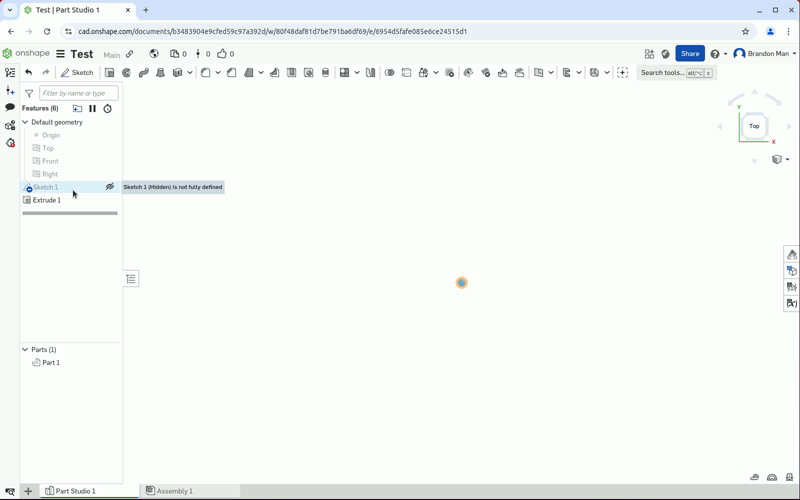
click(73, 189)
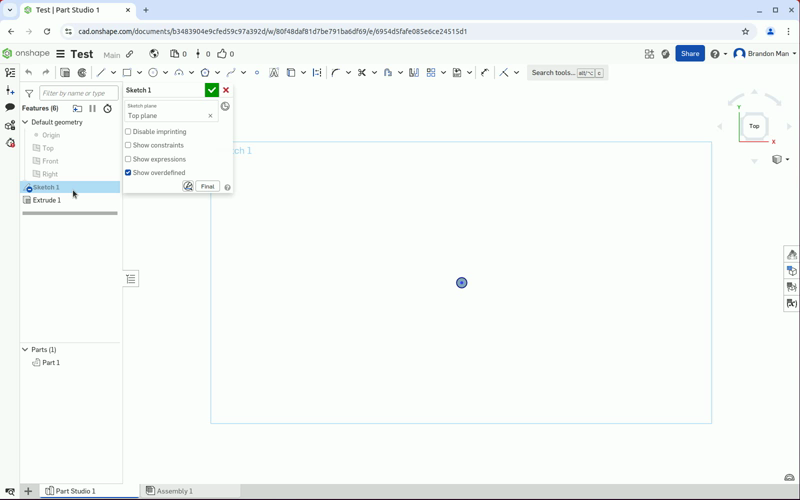
mouse_move(229, 92)
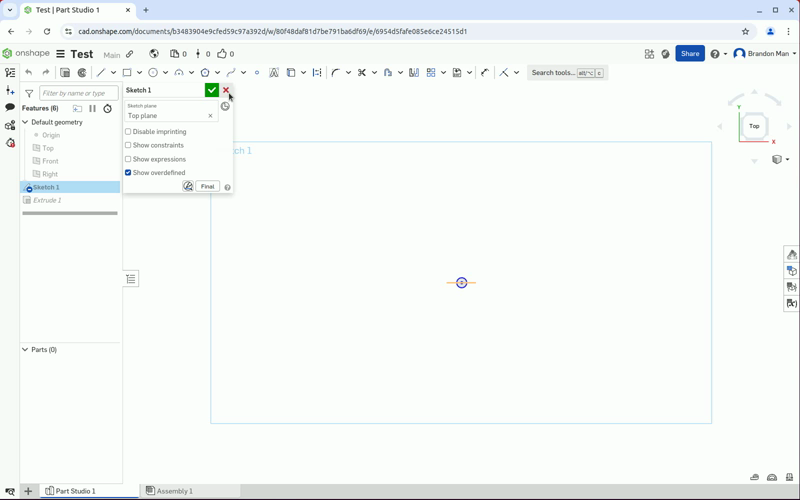
click(229, 92)
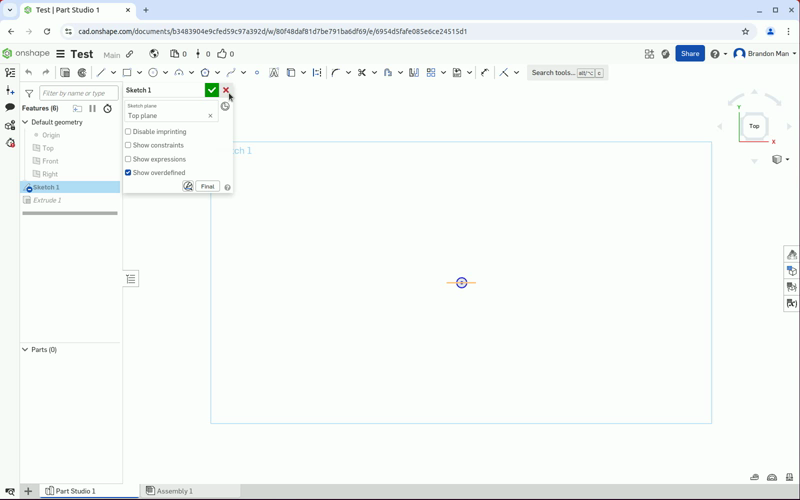
key(shift+s)
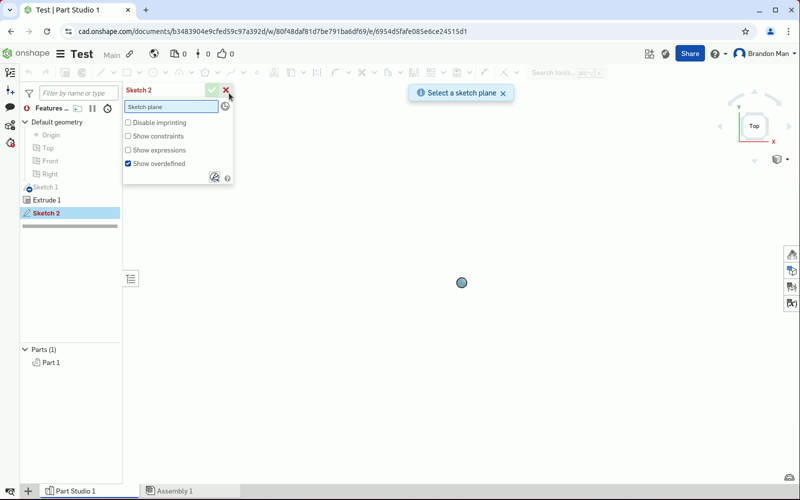
mouse_move(73, 150)
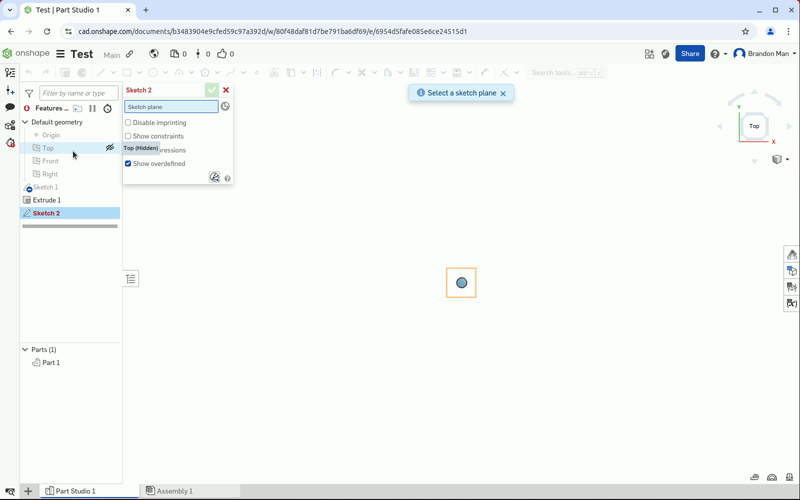
click(73, 150)
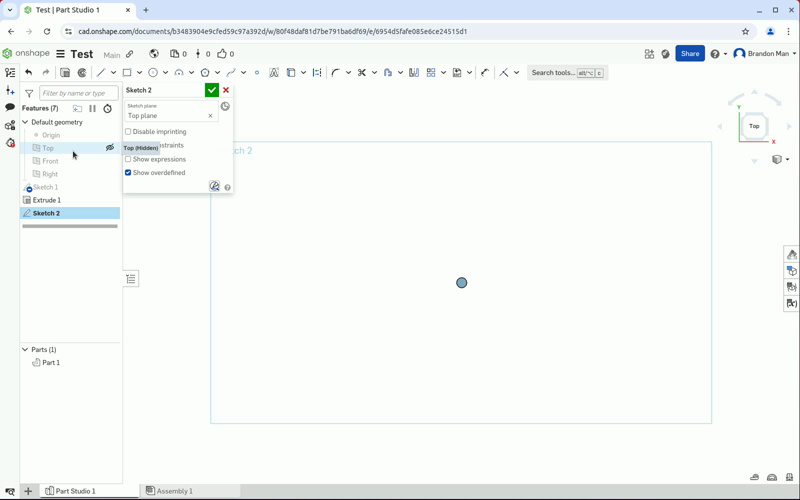
mouse_move(73, 352)
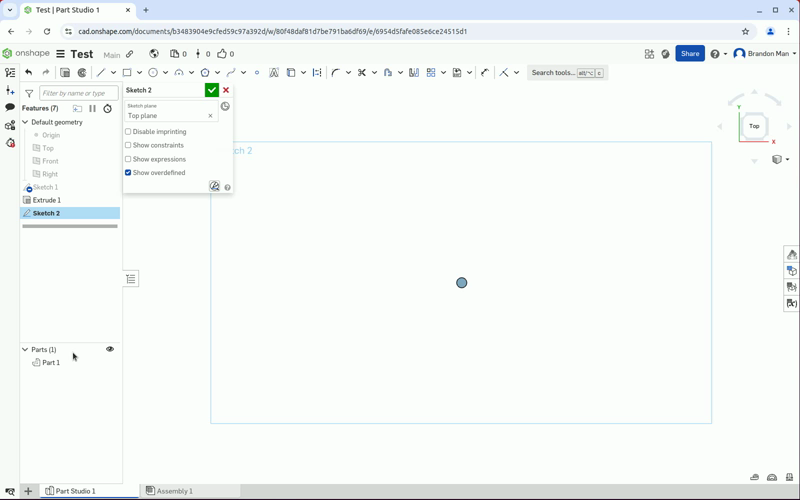
key(y)
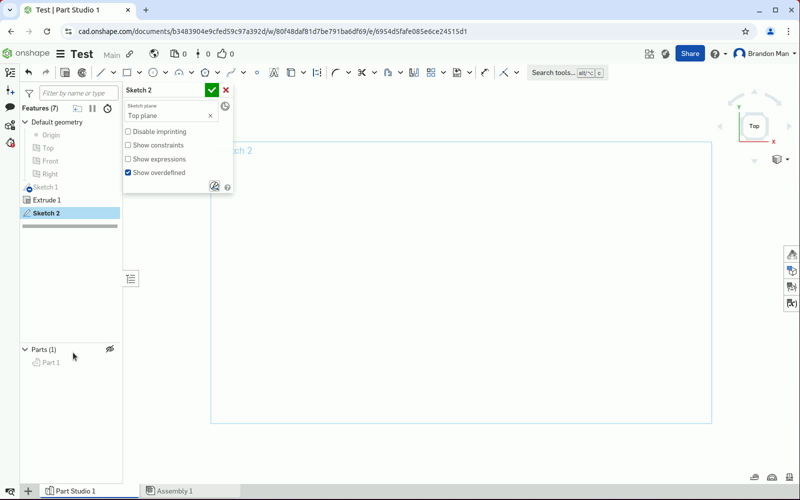
key(c)
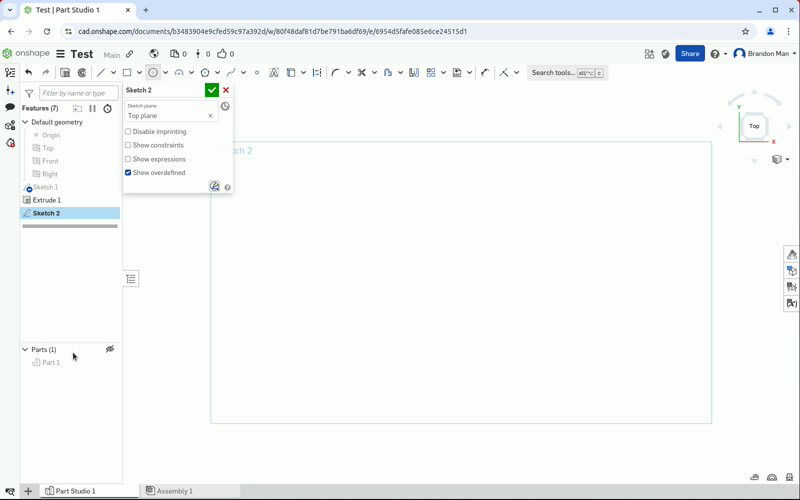
key_down(shift)
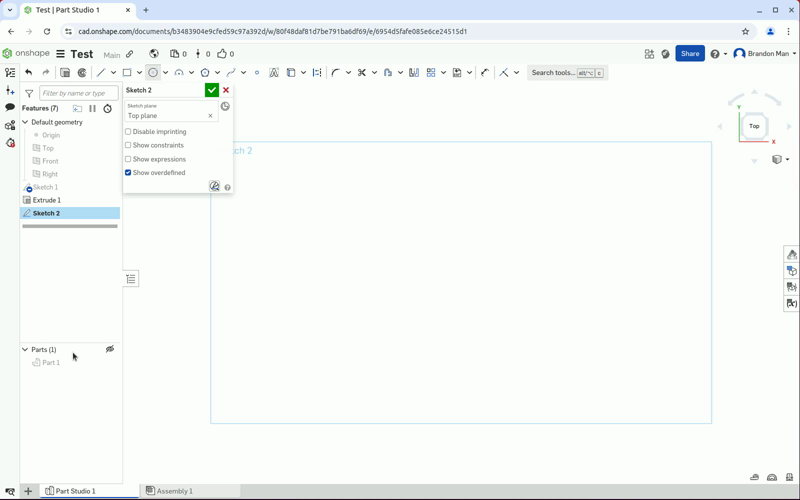
mouse_move(461, 282)
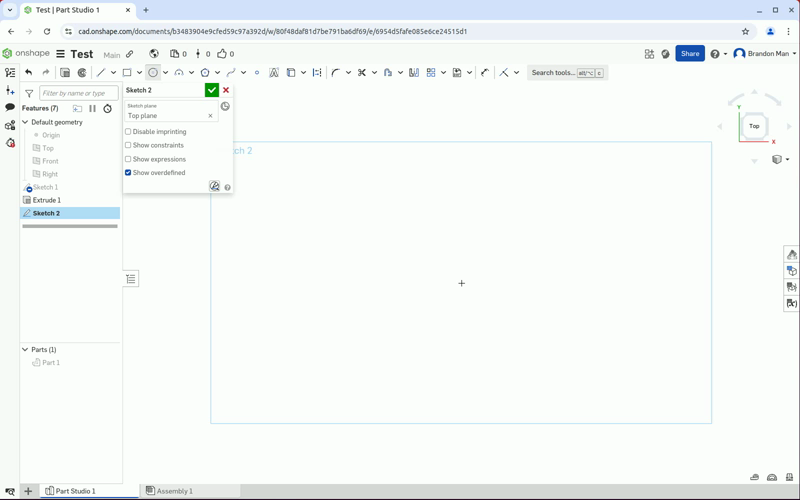
click(461, 282)
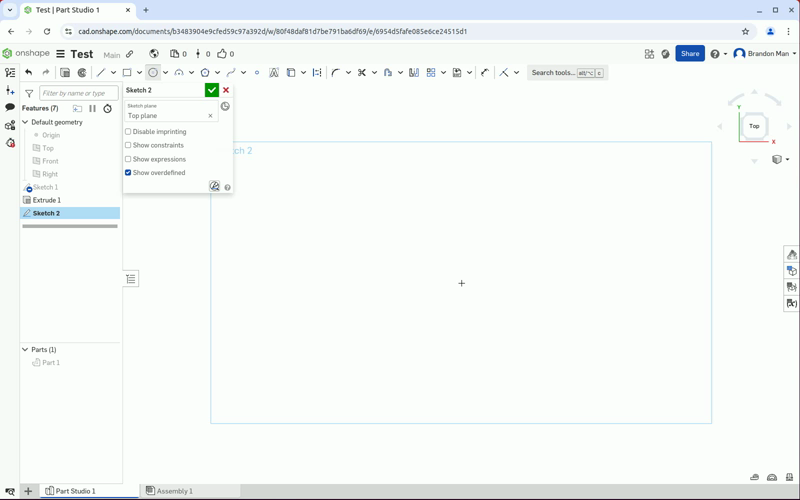
key_up(shift)
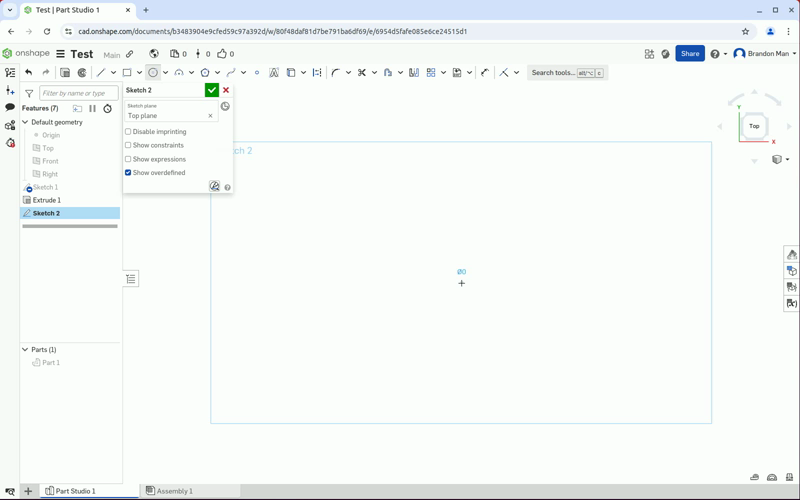
mouse_move(465, 282)
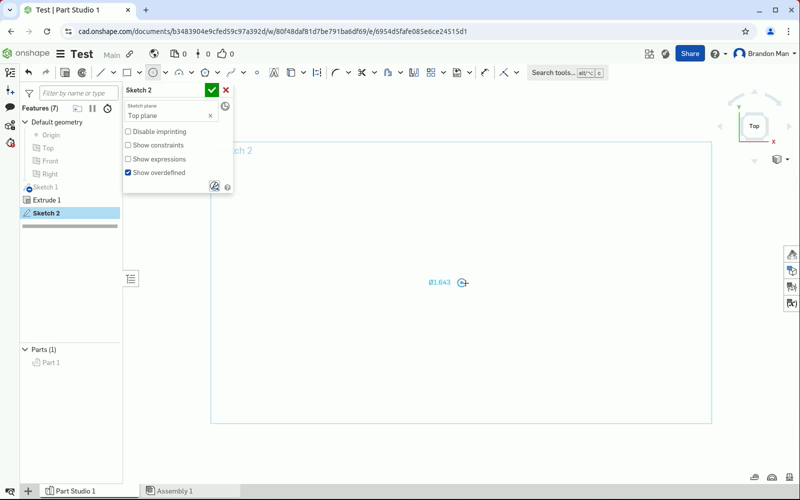
click(465, 282)
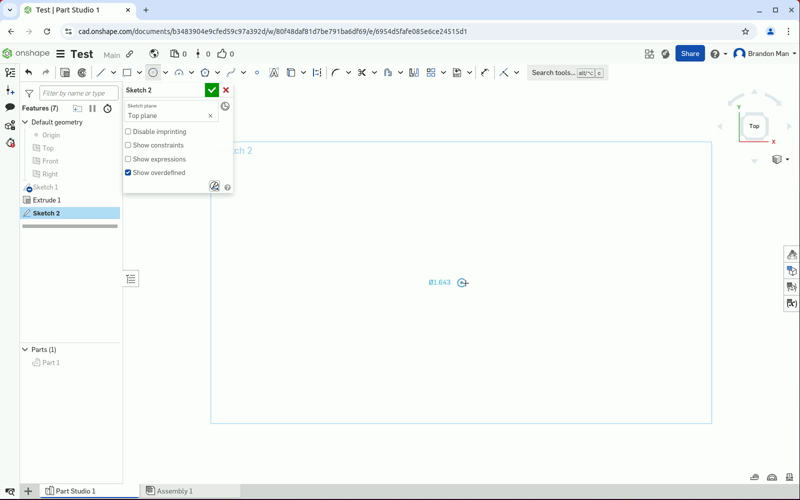
key(esc)
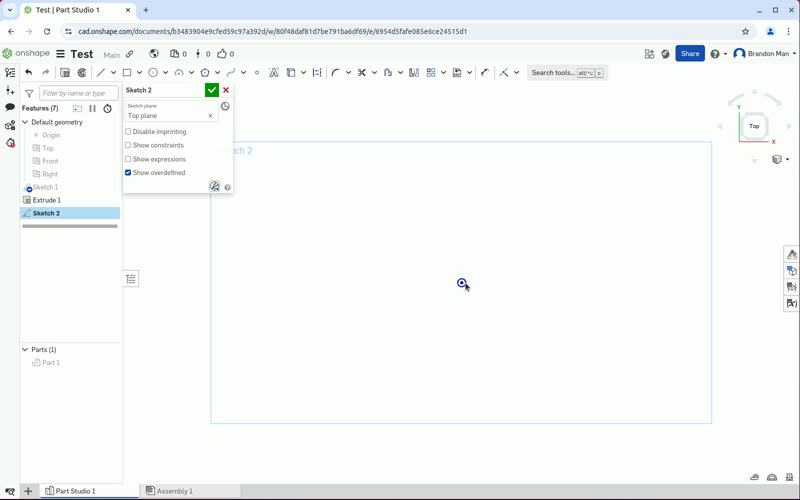
mouse_move(460, 284)
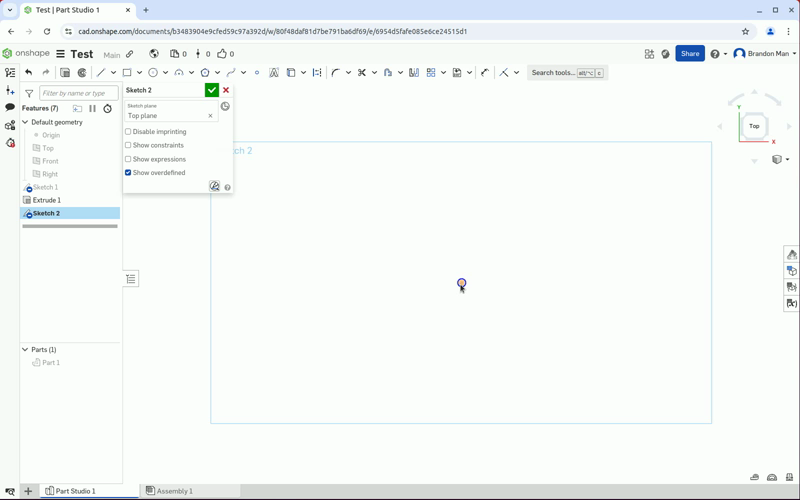
scroll(6)
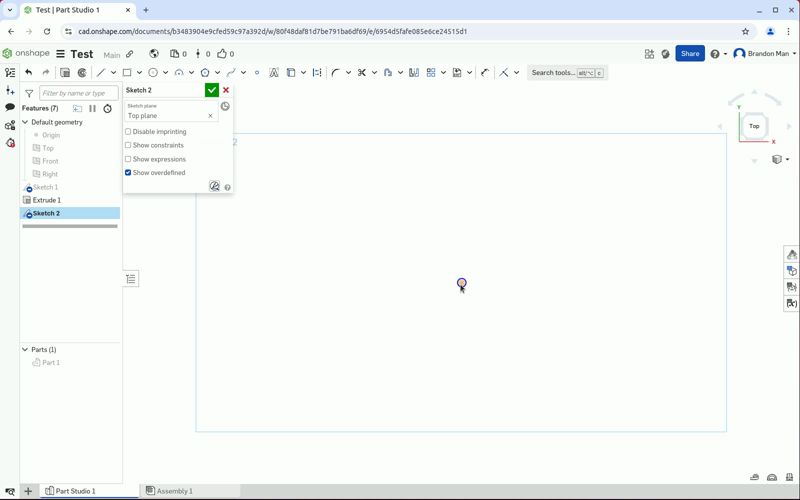
scroll(6)
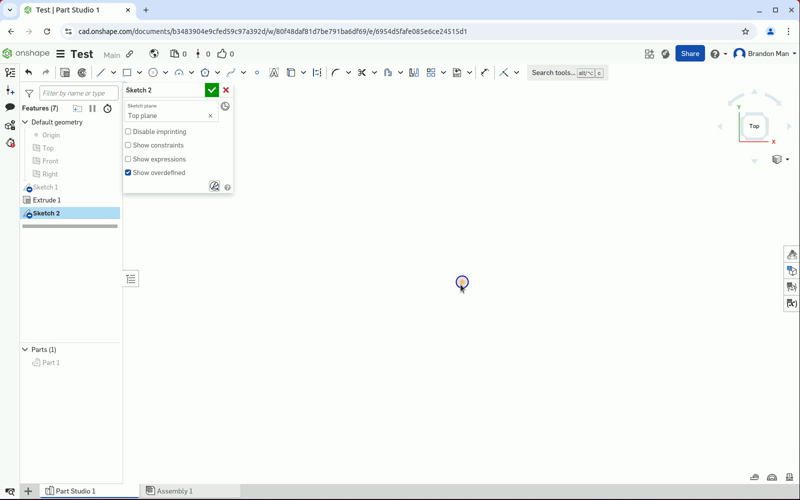
scroll(6)
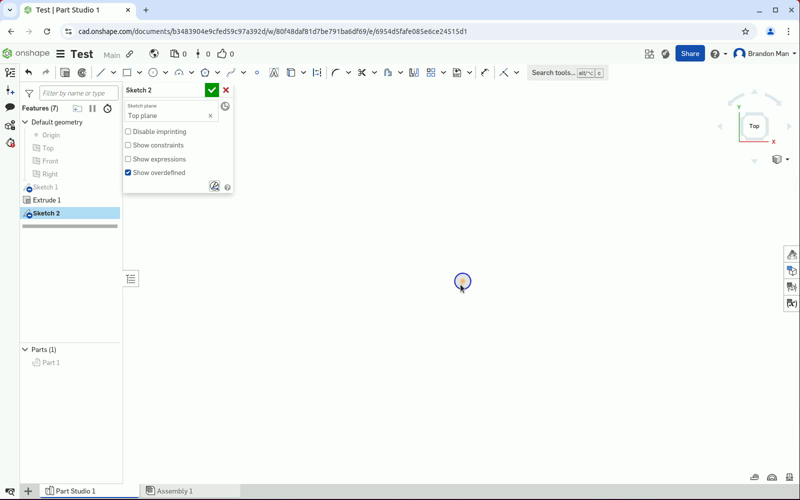
scroll(6)
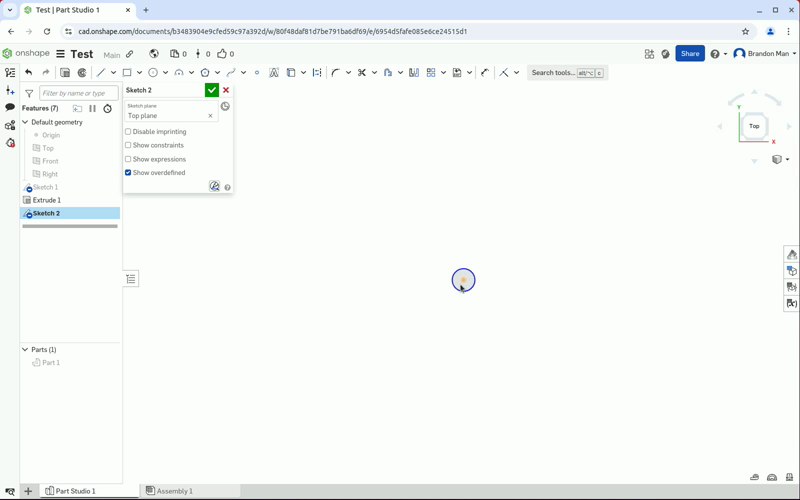
scroll(6)
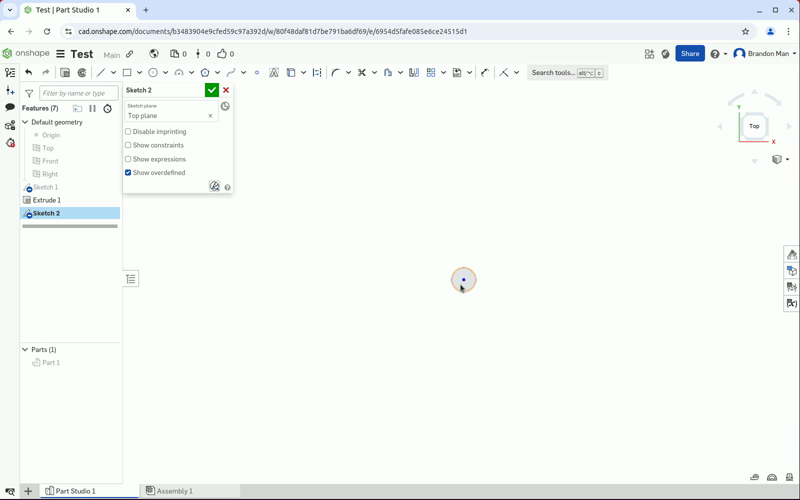
scroll(6)
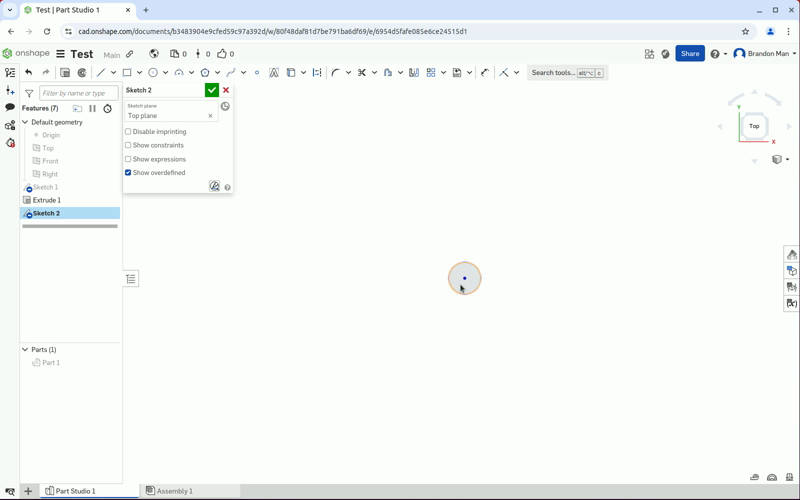
scroll(6)
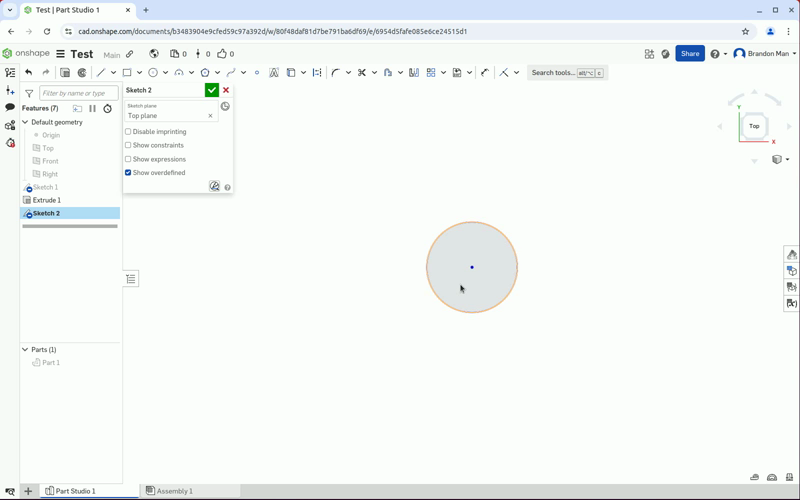
click(460, 284)
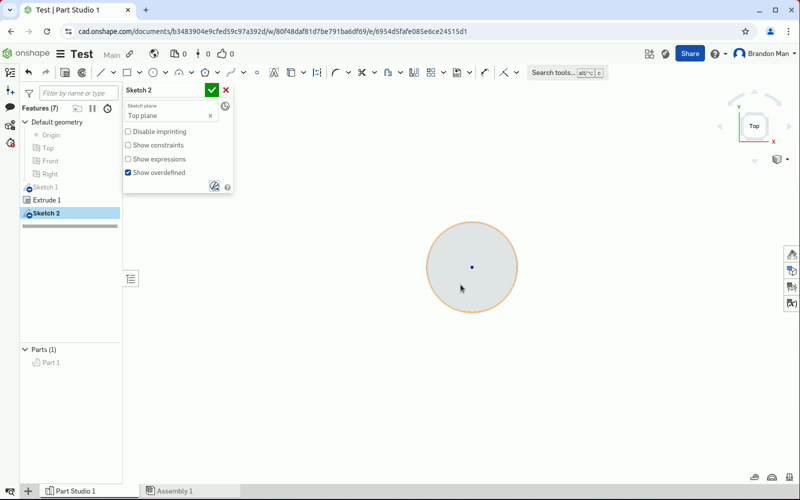
scroll(-6)
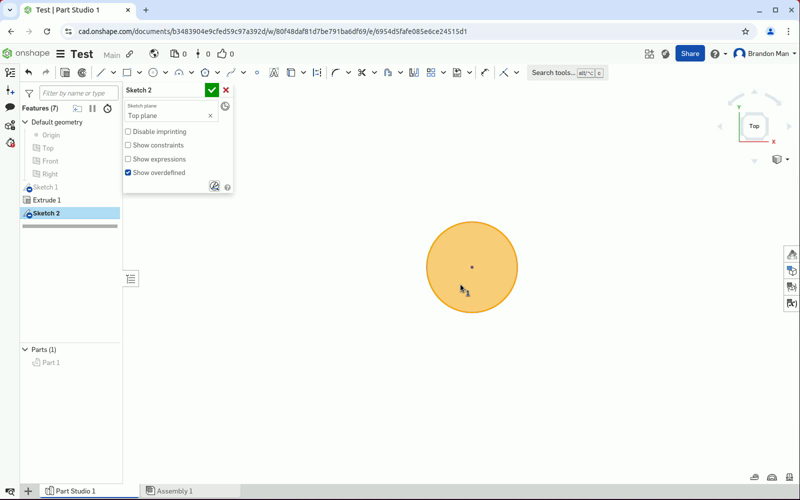
scroll(-6)
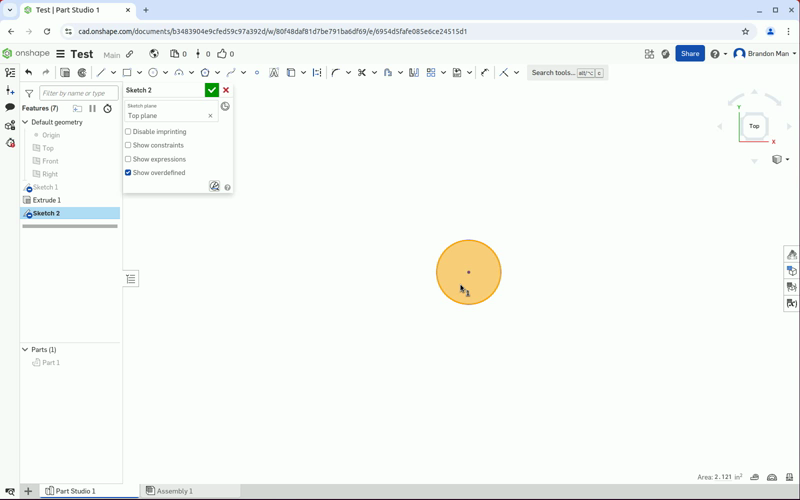
scroll(-6)
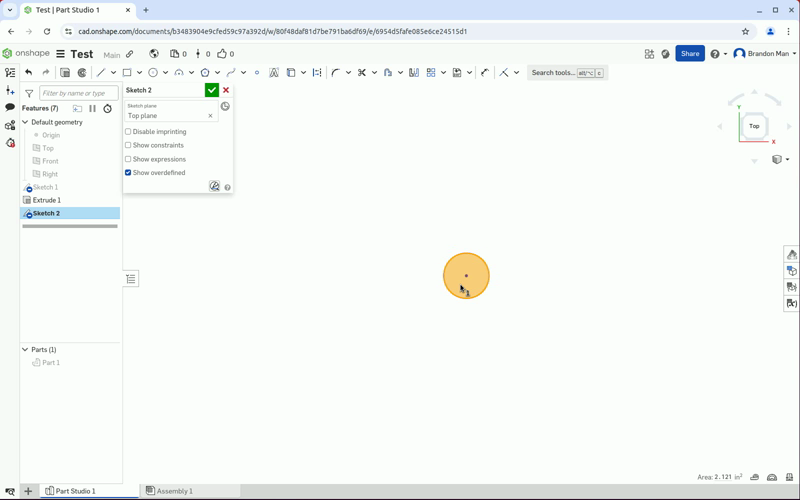
scroll(-6)
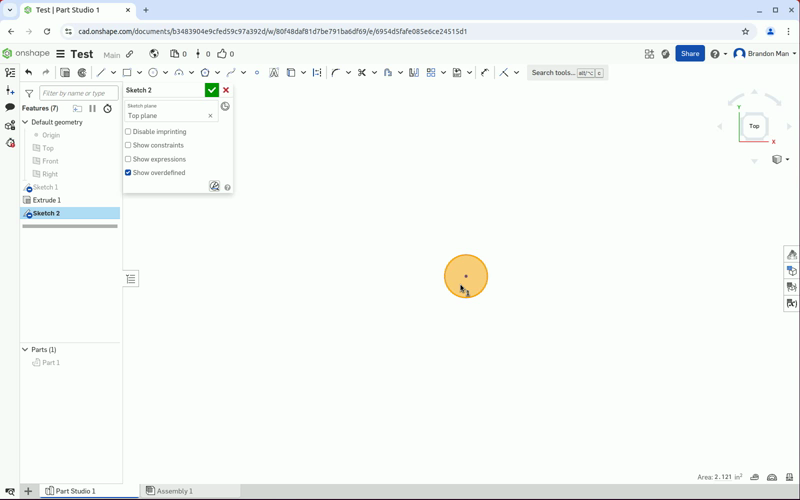
scroll(-6)
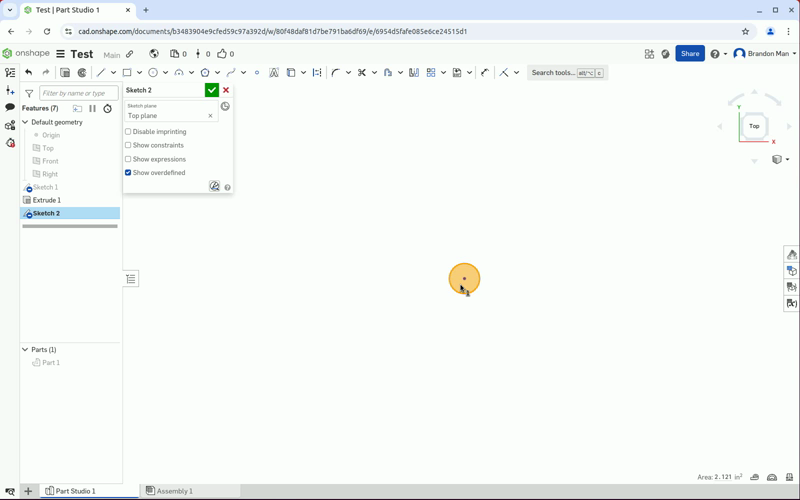
scroll(-6)
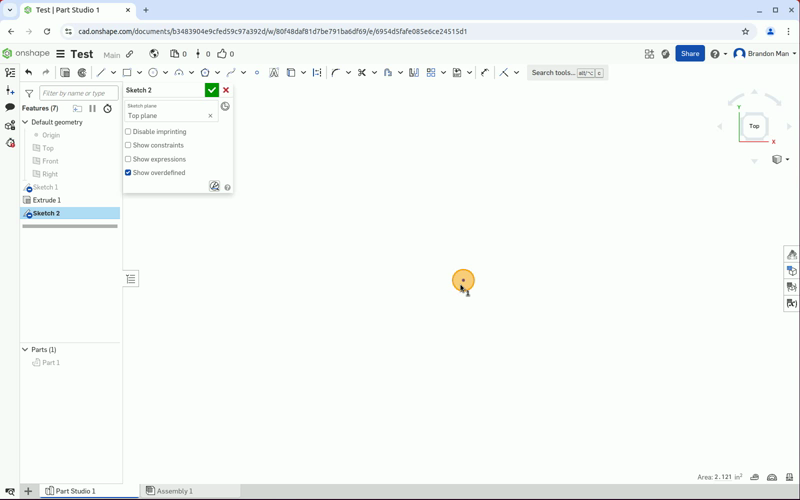
scroll(-6)
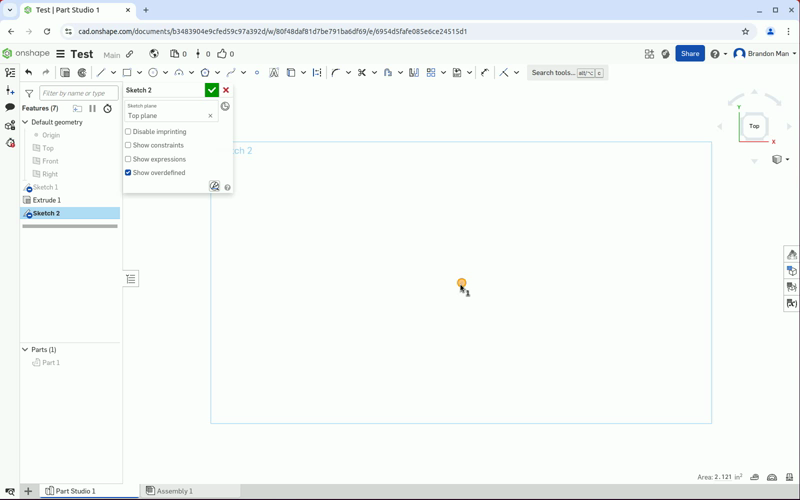
mouse_move(73, 352)
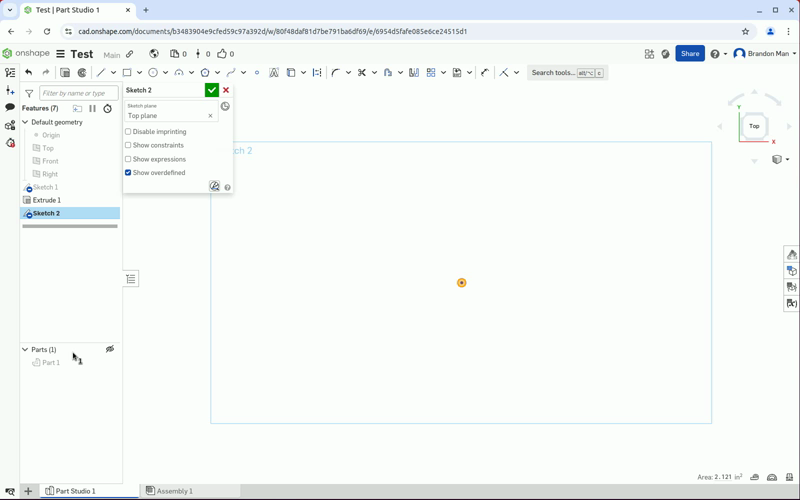
key(shift+y)
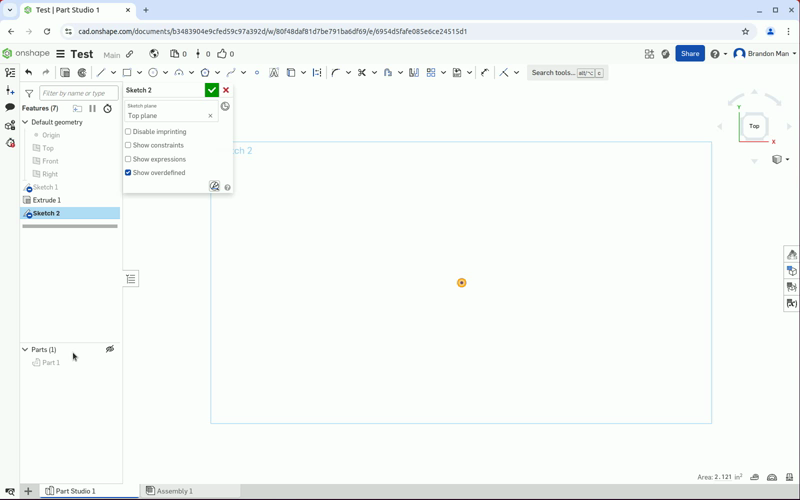
key(shift+e)
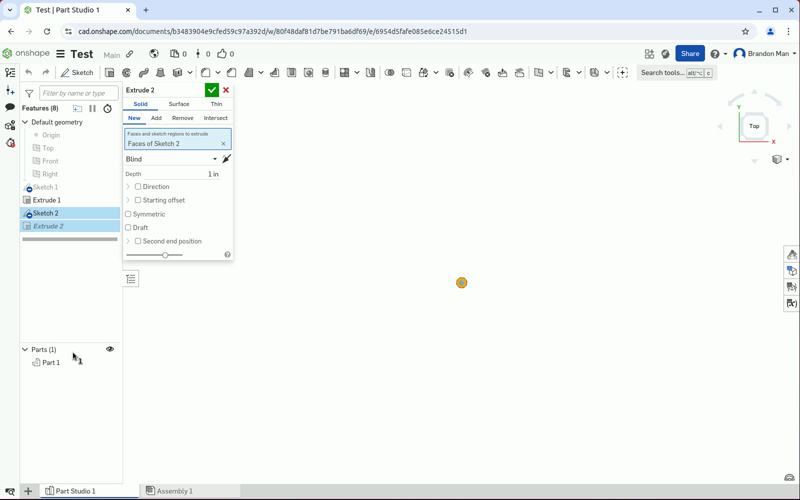
mouse_move(143, 106)
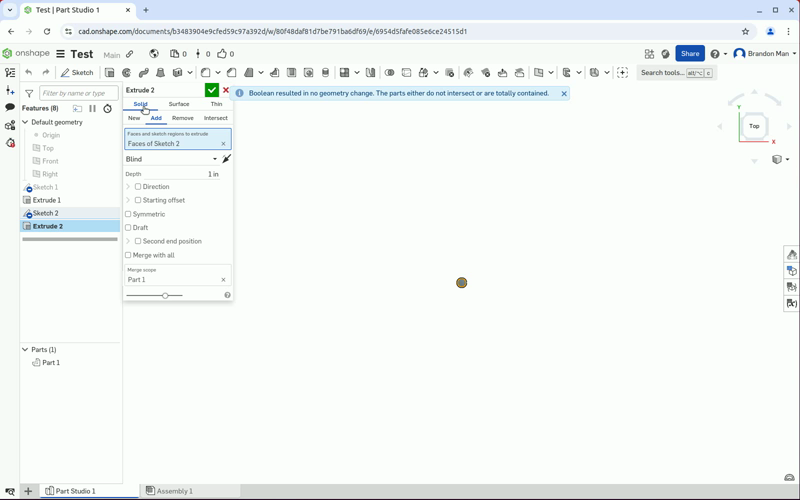
click(143, 106)
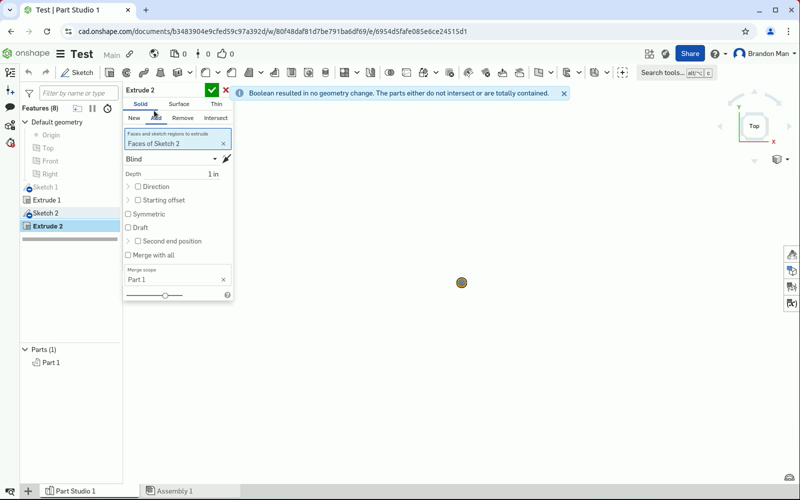
mouse_move(186, 120)
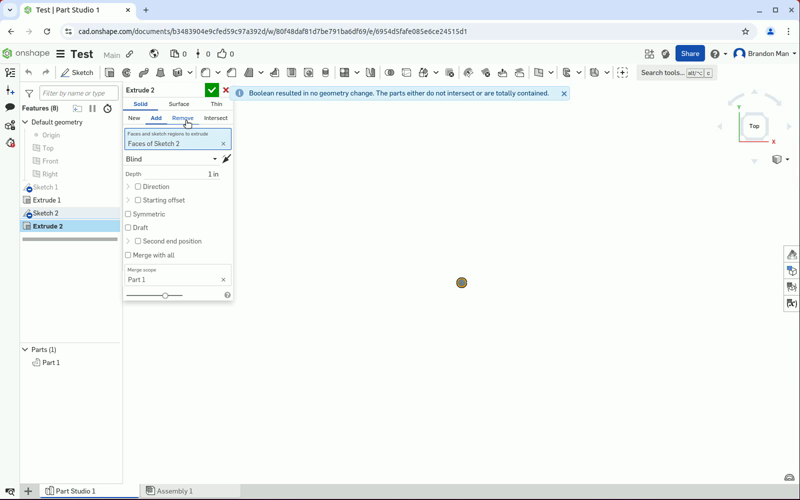
click(186, 120)
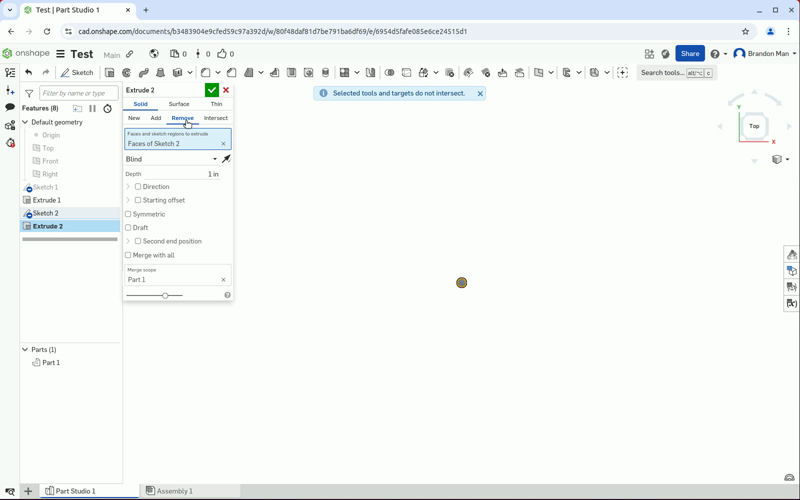
key(tab, 4)
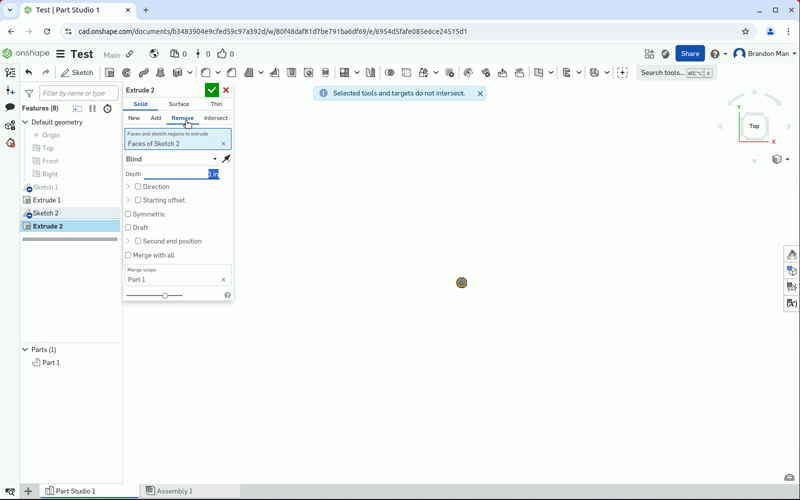
text(-23.108)
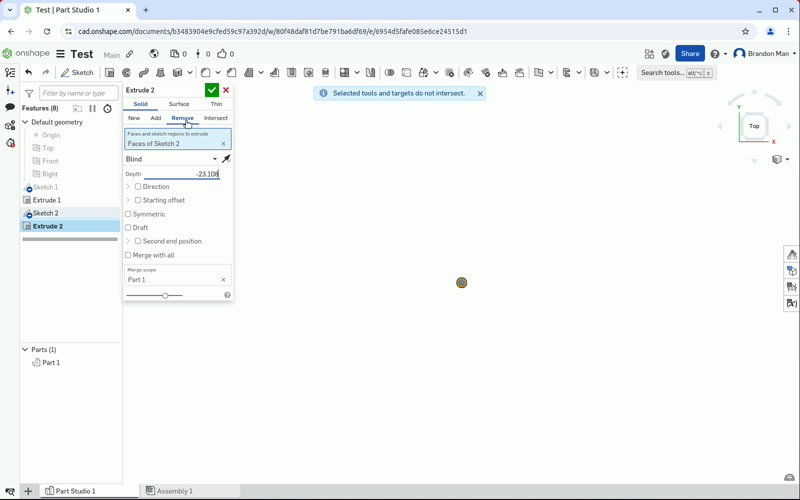
key(tab, 6)
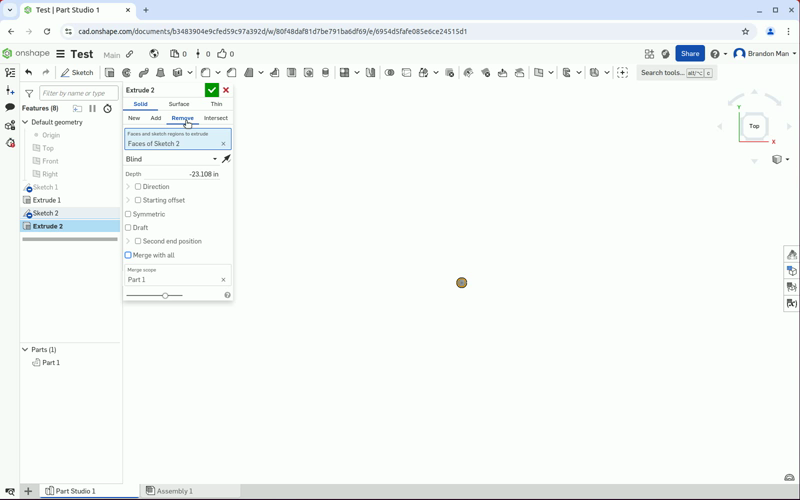
key(space)
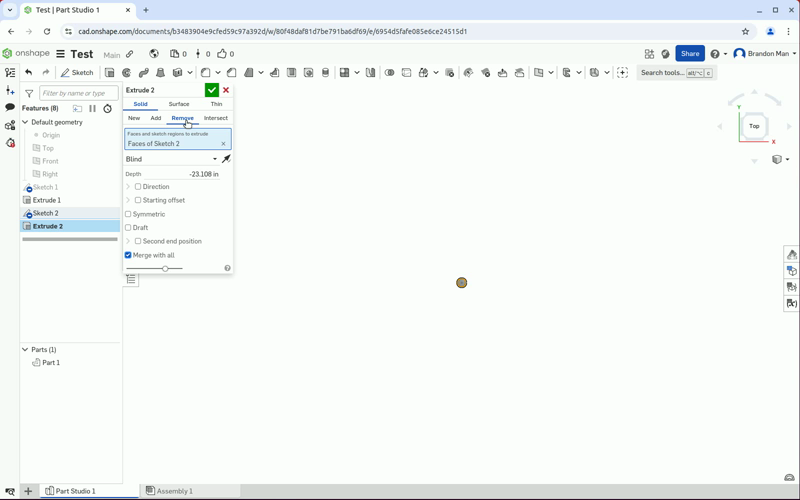
key(enter)
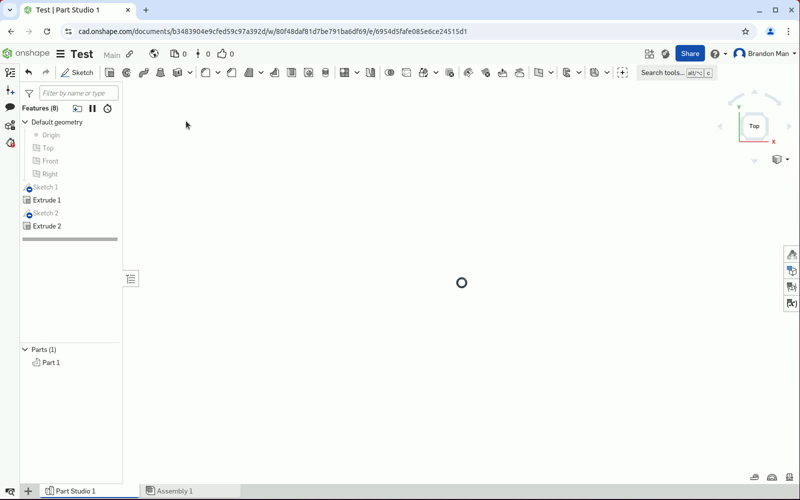
key(shift+h)
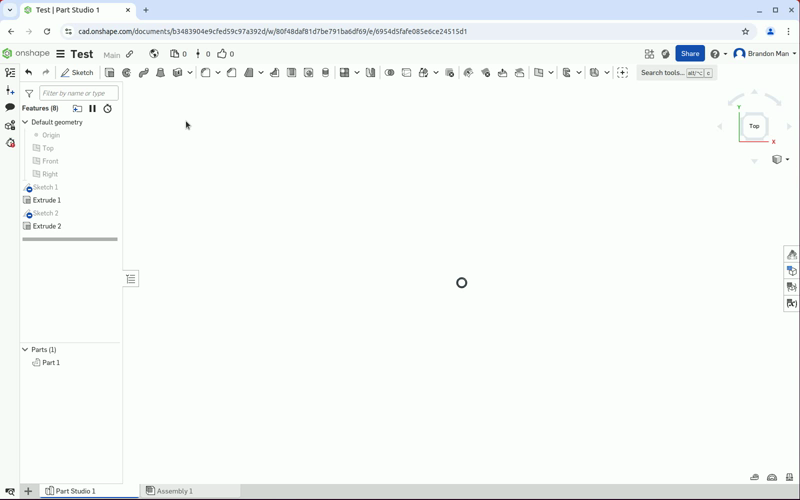
key(shift+h)
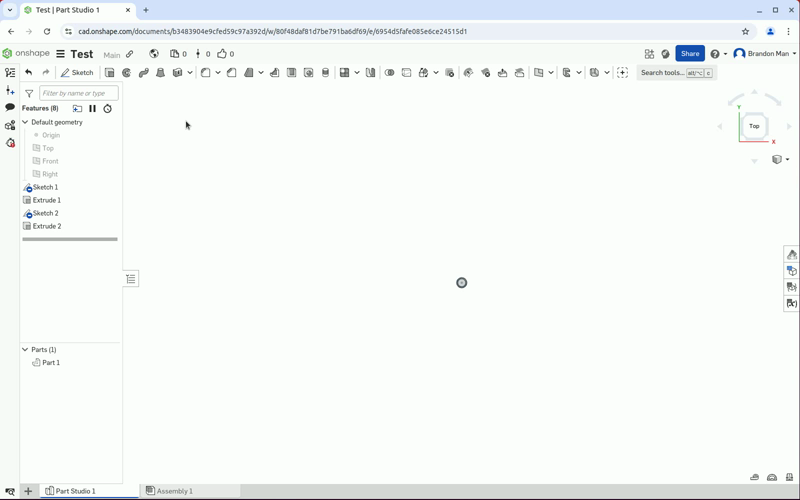
key(shift+7)
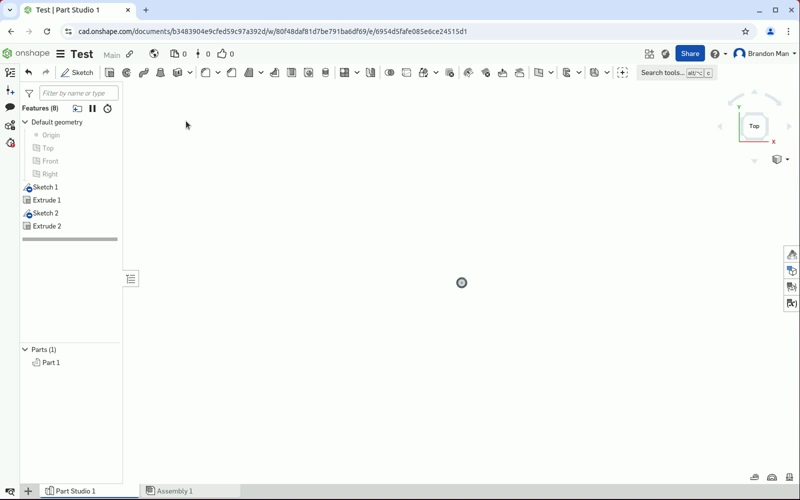
key(up, 3)
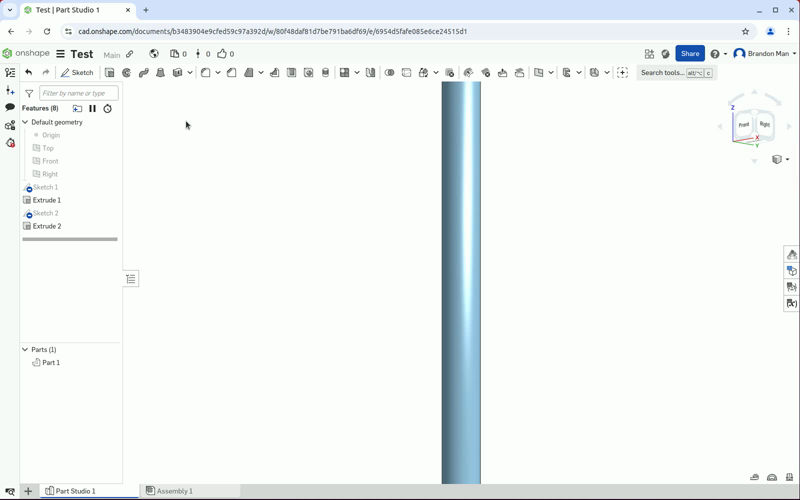
key(left, 3)
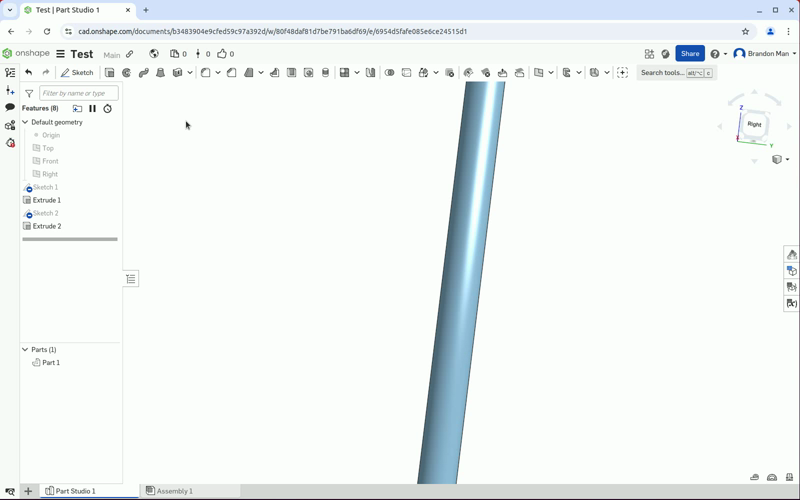
key(right, 3)
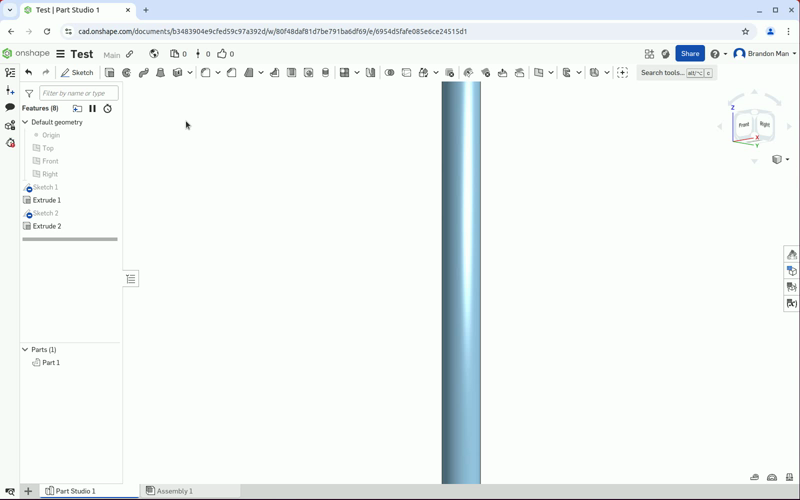
key(down, 3)
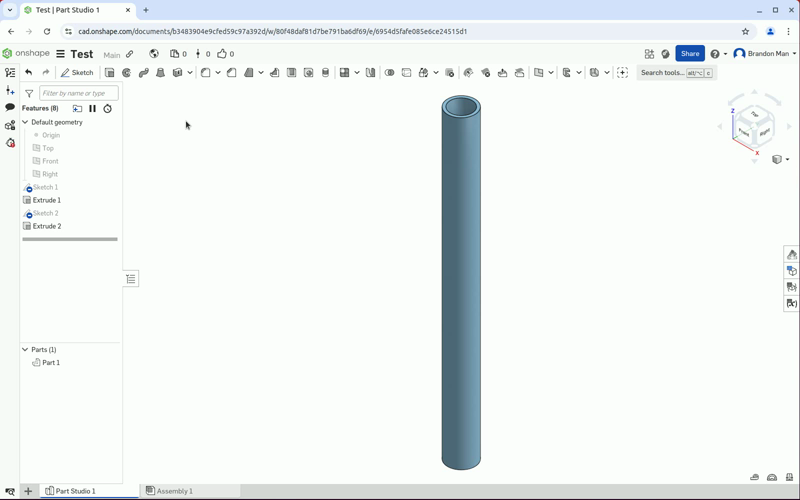
mouse_move(73, 189)
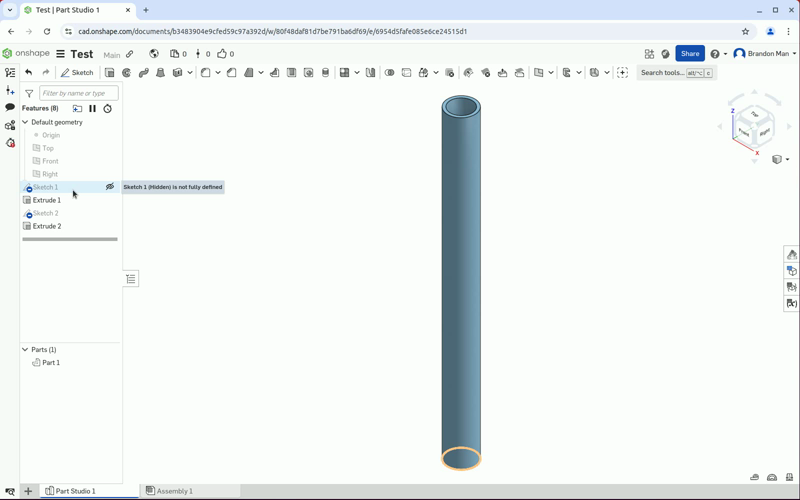
click(73, 189)